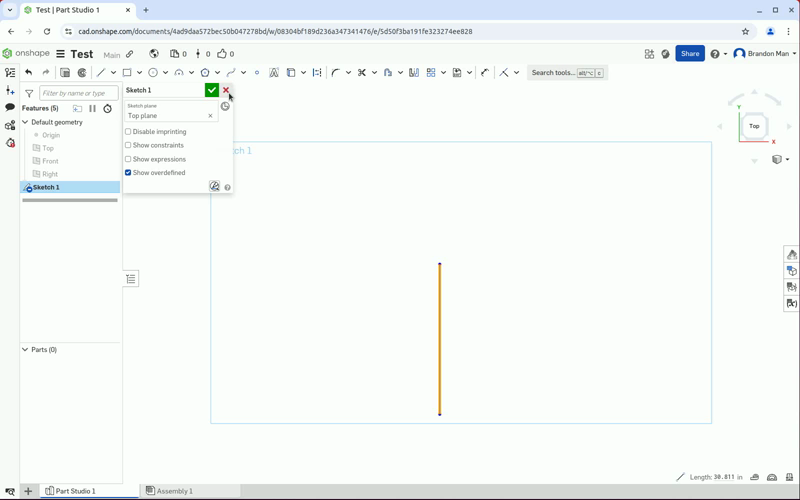
key(shift+h)
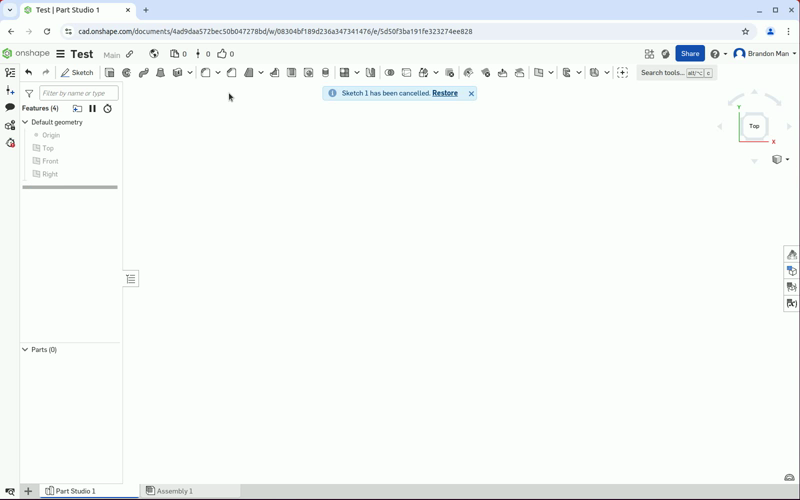
mouse_move(73, 352)
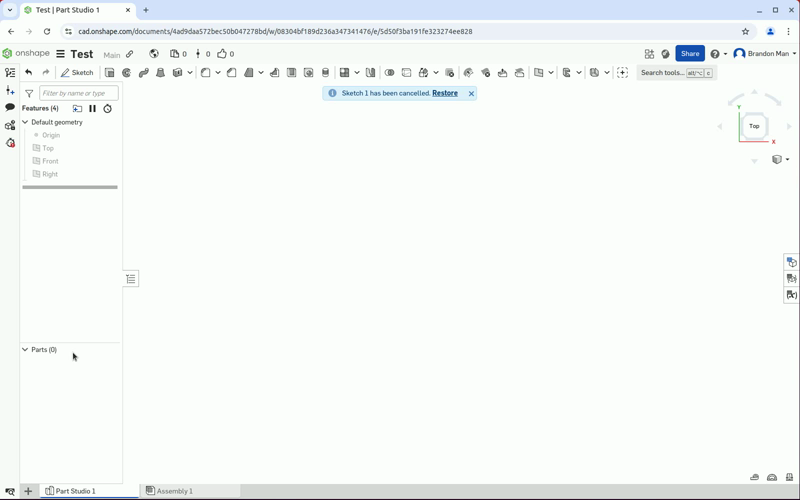
key(y)
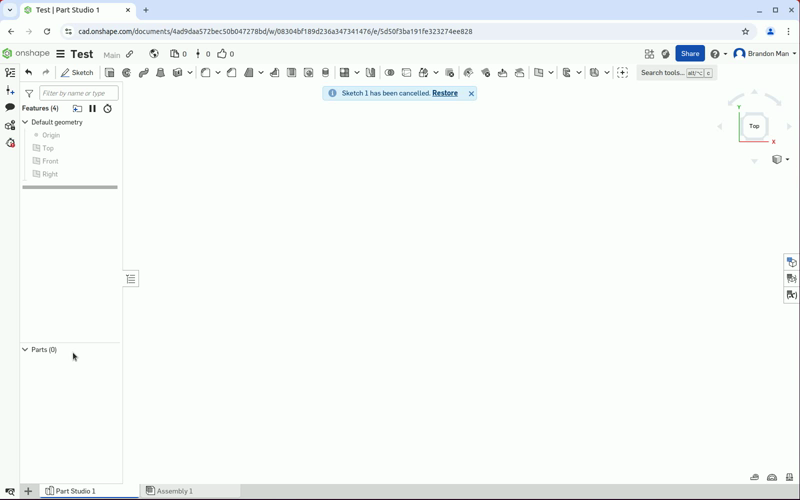
key(shift+p)
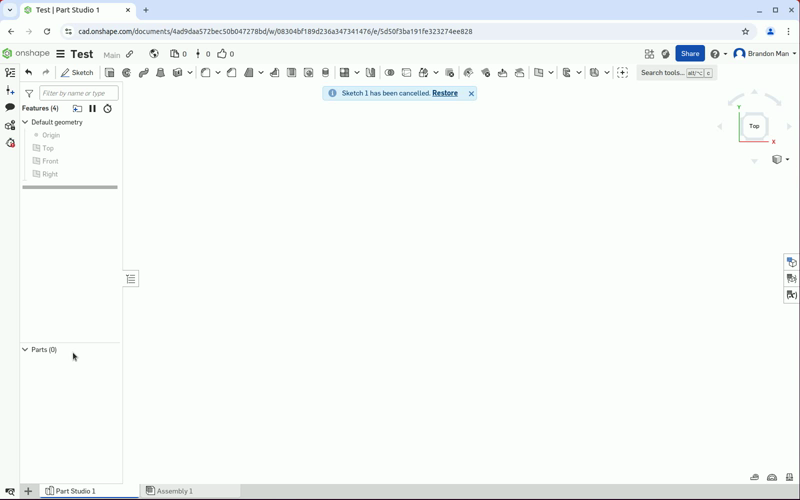
key(space)
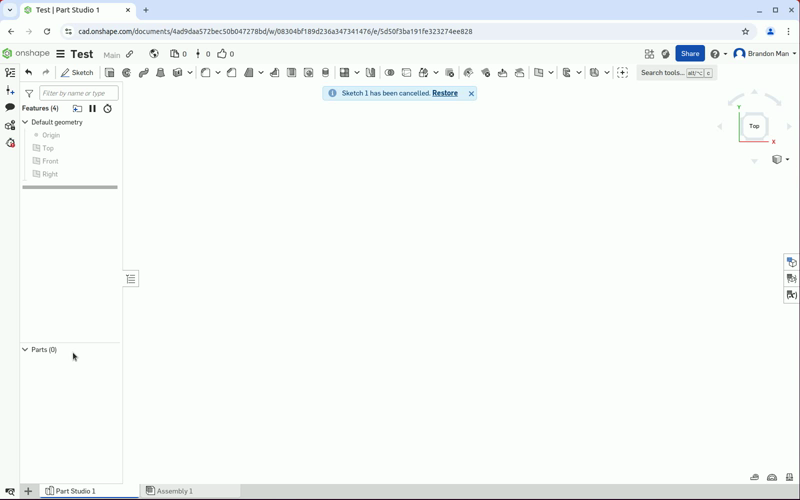
key_down(shift)
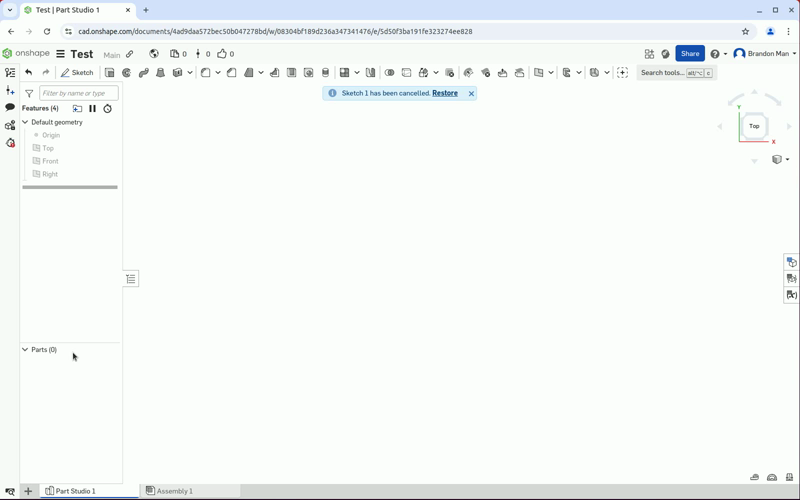
key(up)
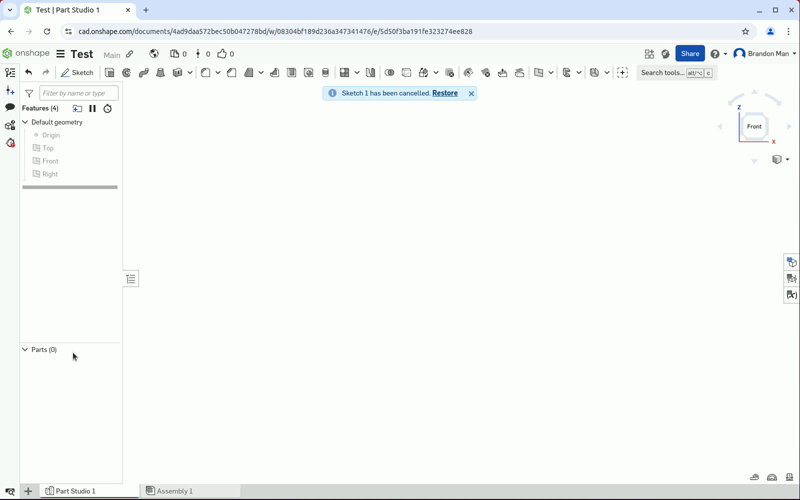
key_up(shift)
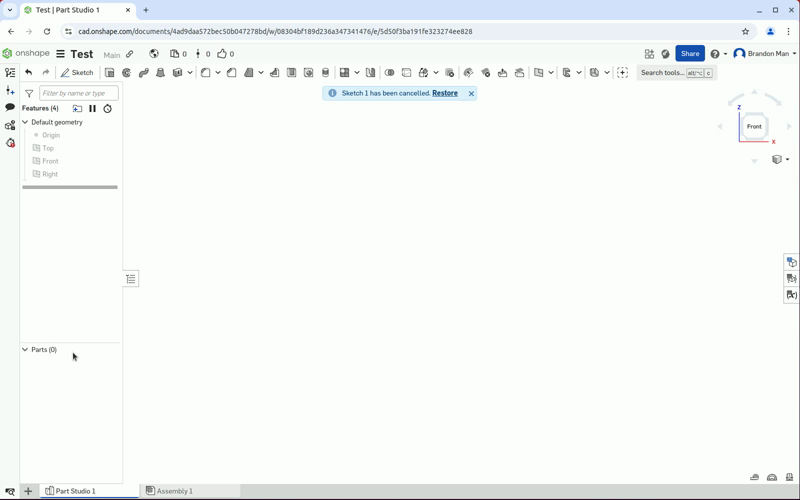
mouse_move(73, 352)
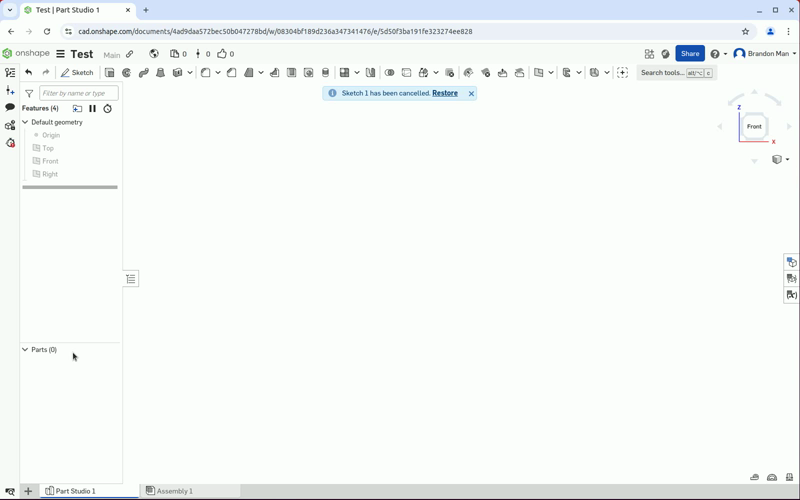
key(shift+y)
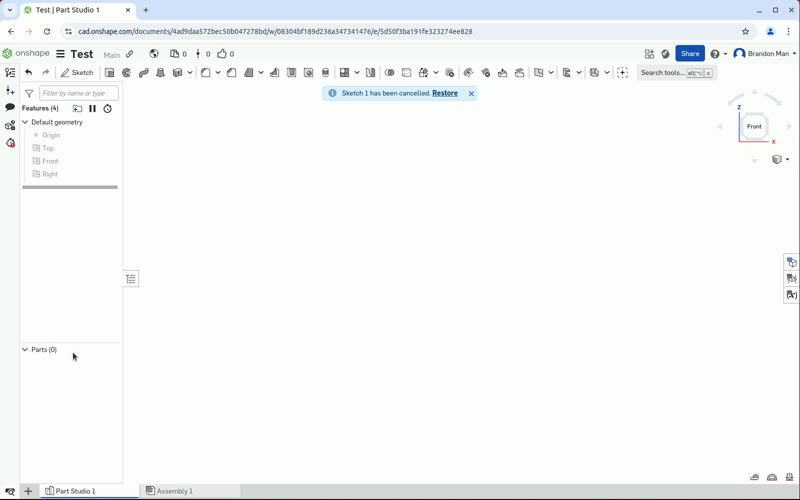
key(shift+s)
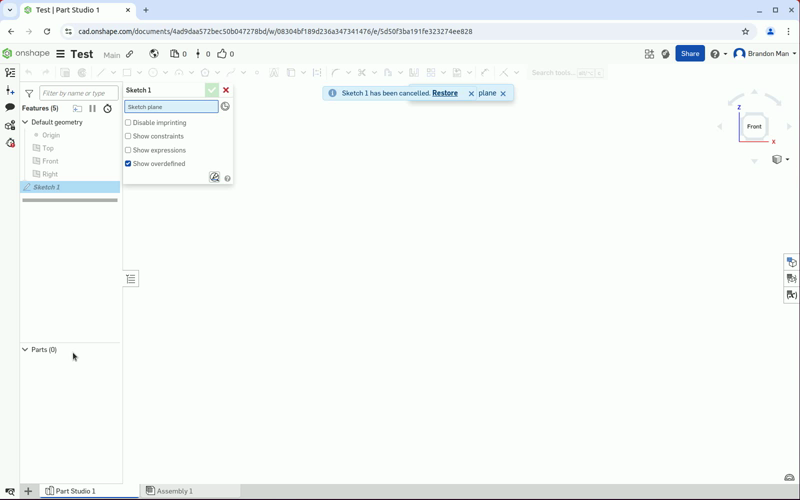
mouse_move(73, 163)
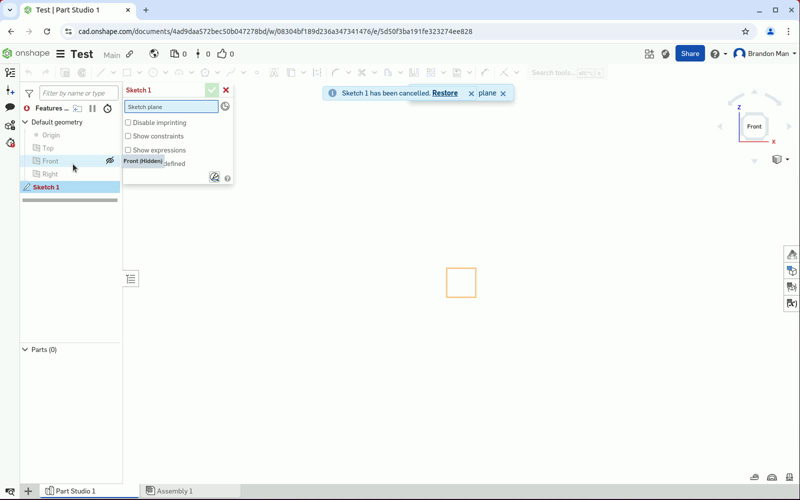
click(73, 163)
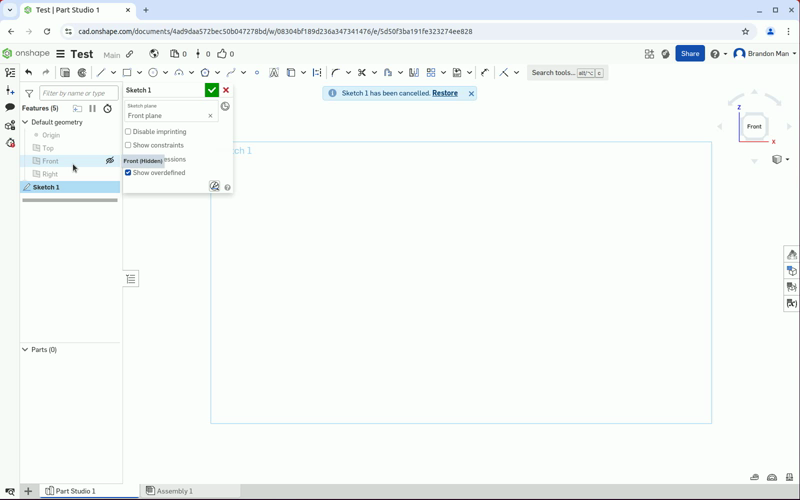
mouse_move(73, 352)
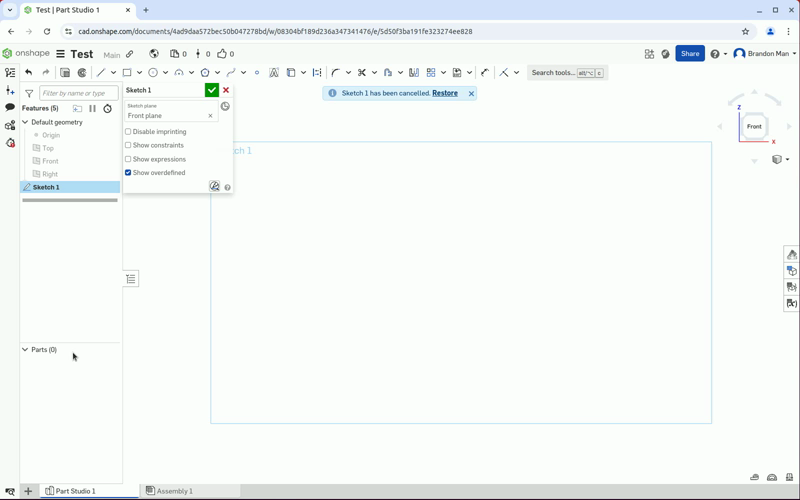
key(y)
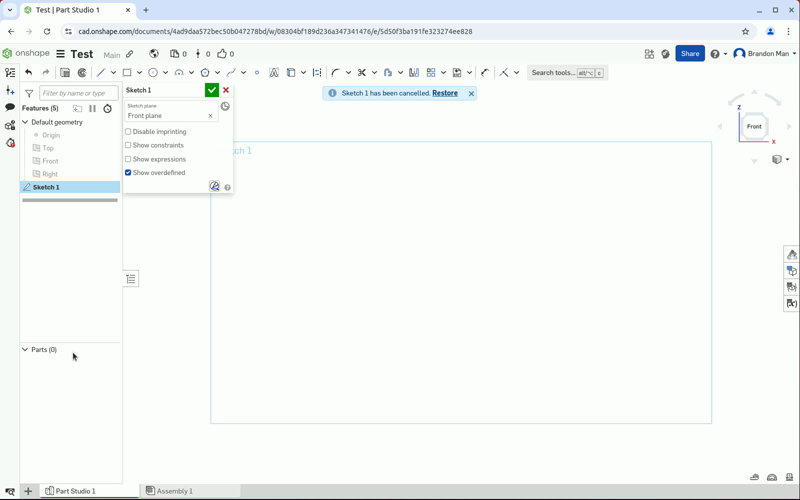
key(l)
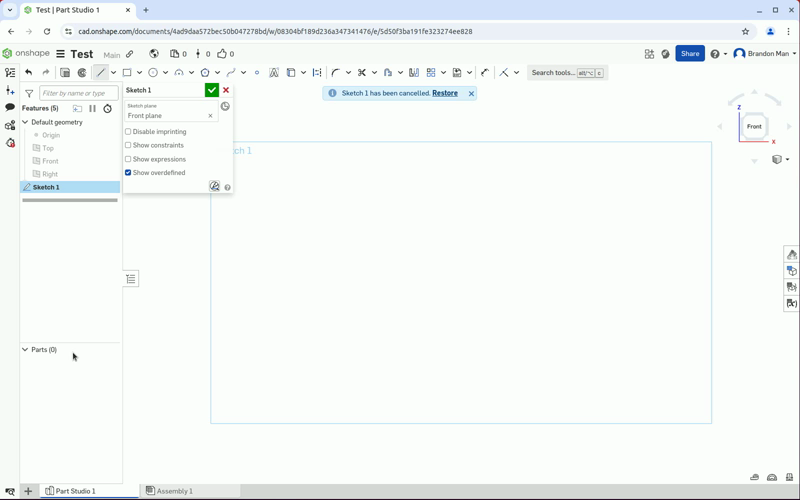
key_down(shift)
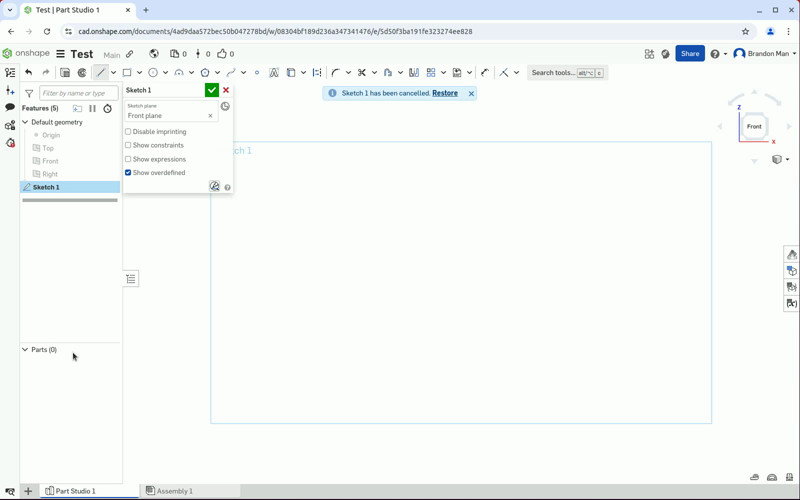
mouse_move(348, 255)
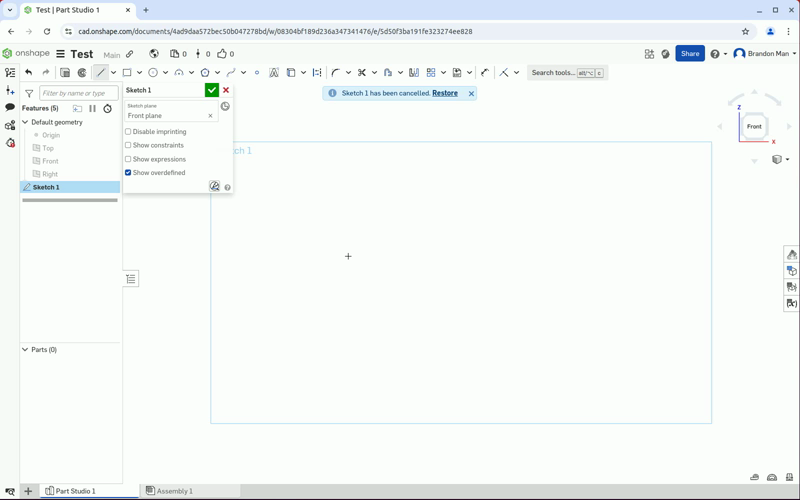
click(348, 255)
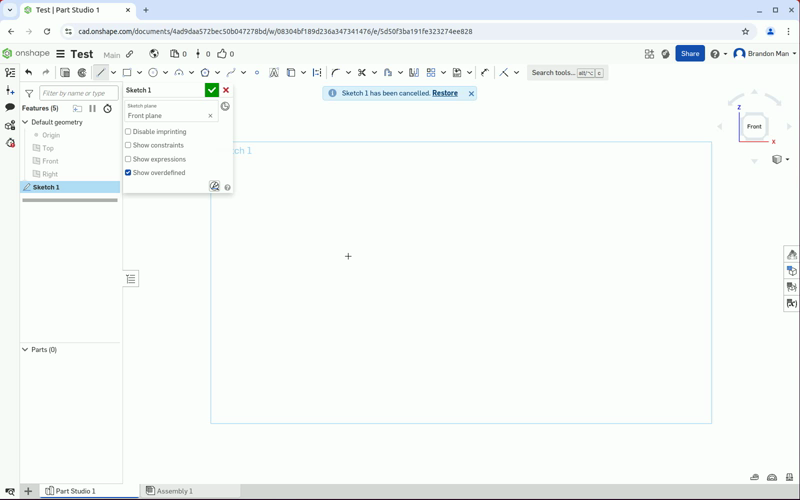
key_up(shift)
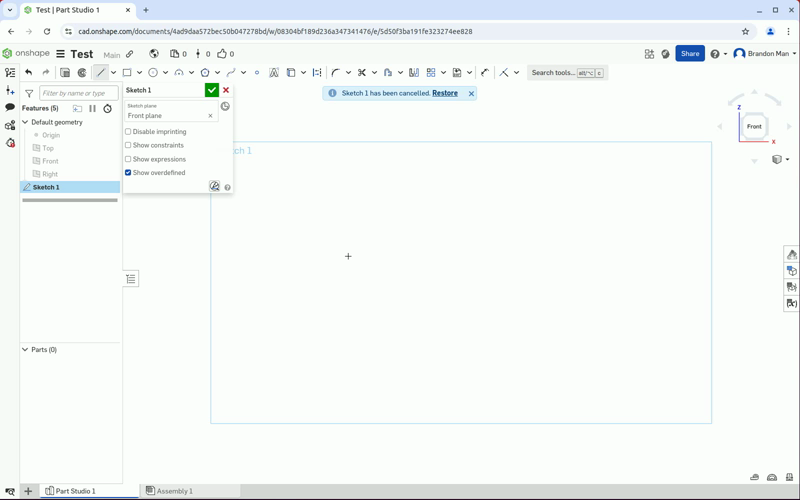
key_down(shift)
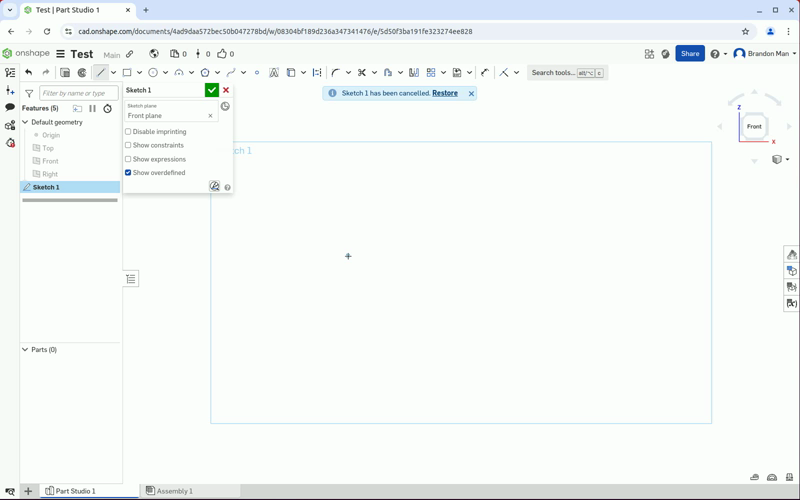
mouse_move(378, 255)
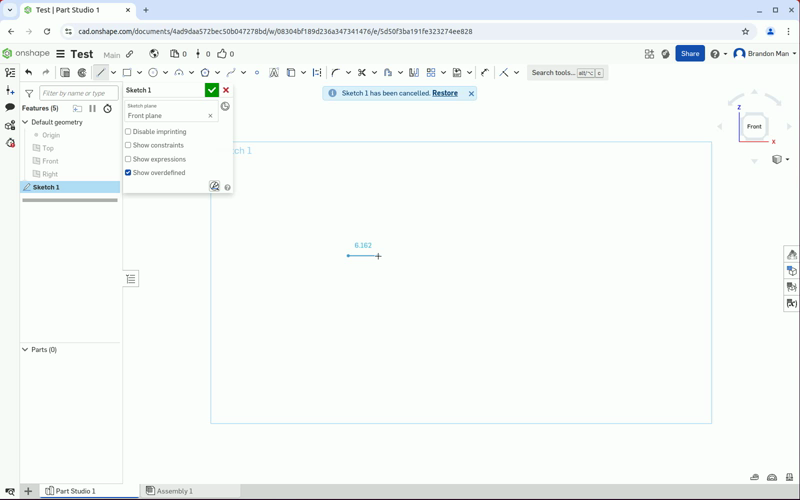
mouse_move(385, 255)
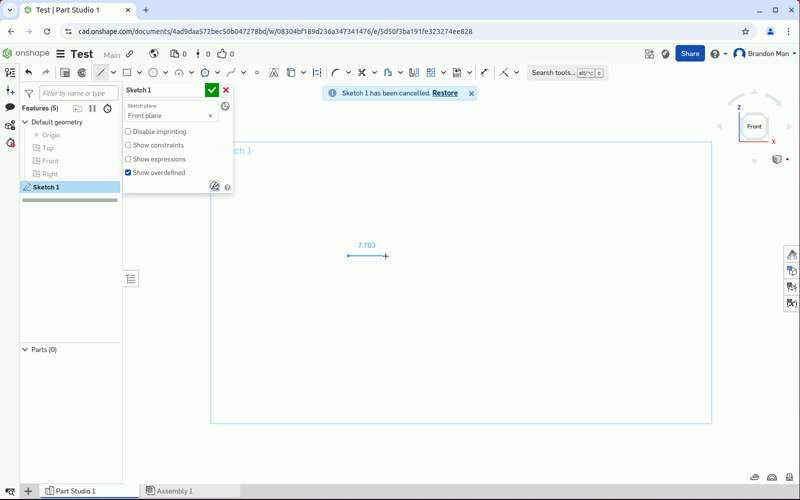
click(385, 255)
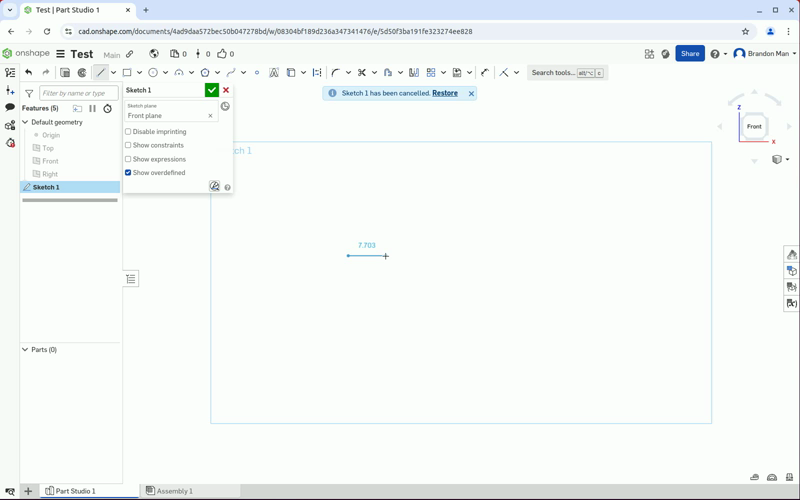
key_up(shift)
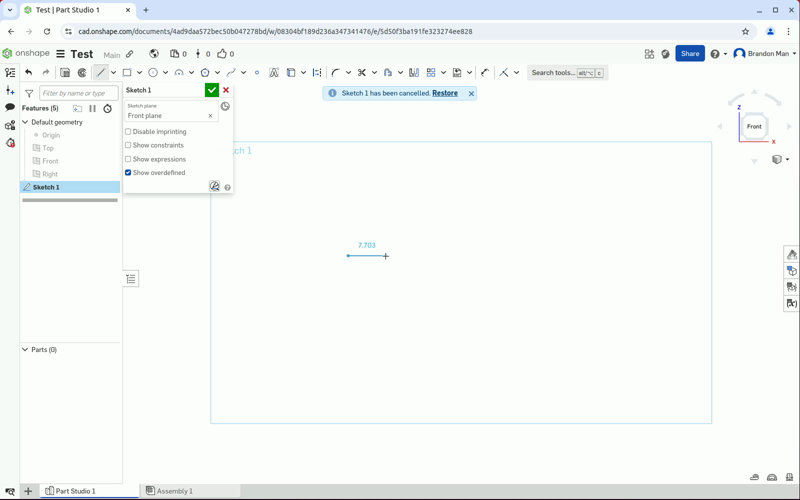
key_down(shift)
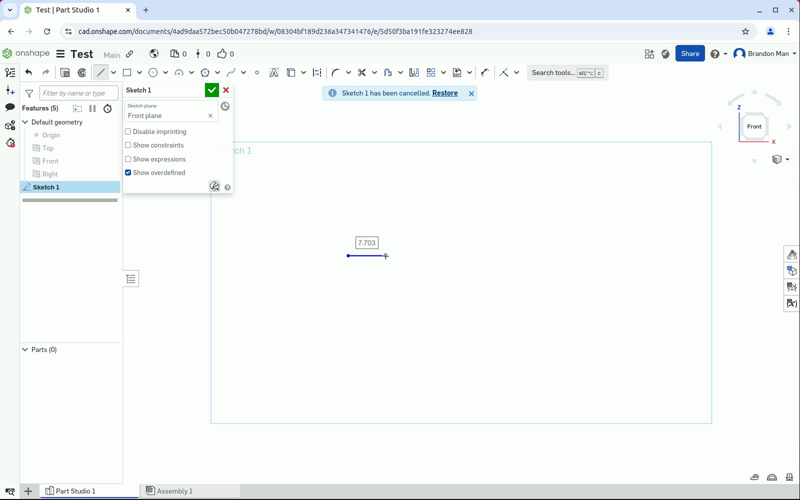
mouse_move(415, 255)
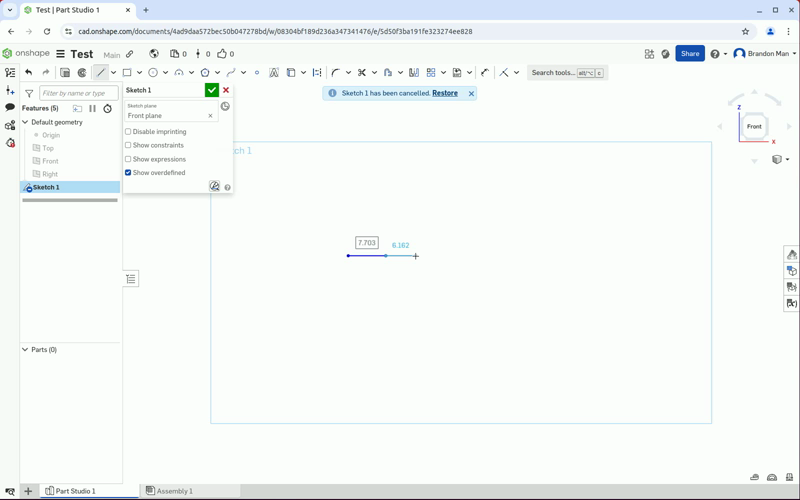
mouse_move(385, 272)
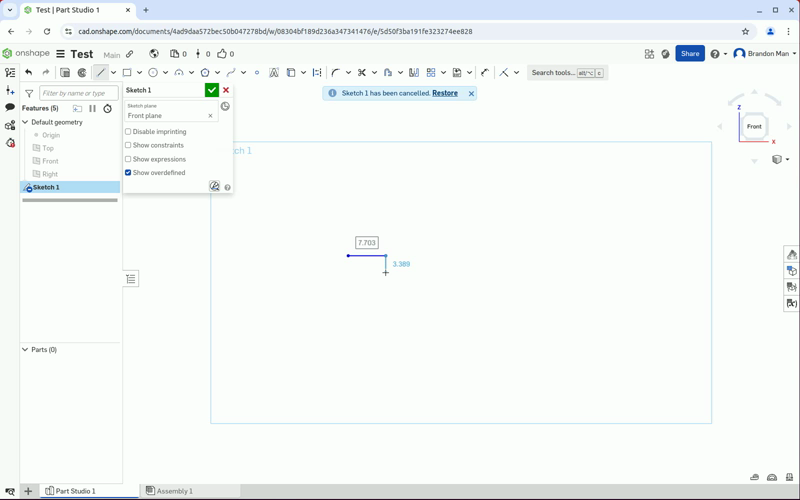
click(385, 272)
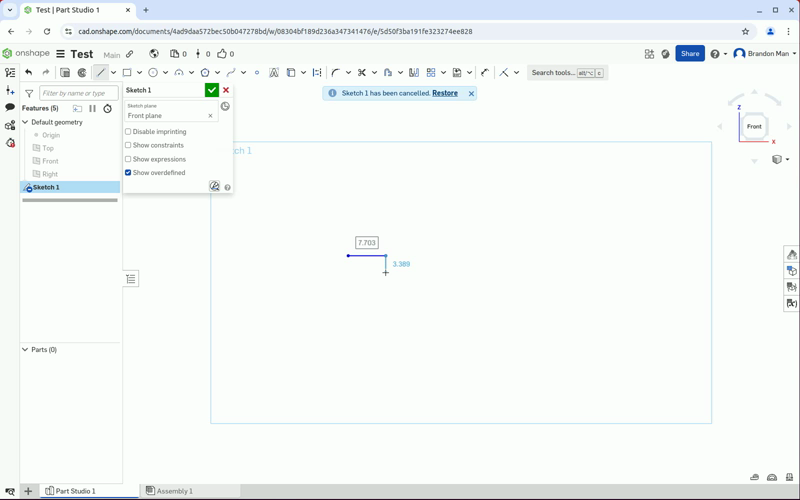
key_up(shift)
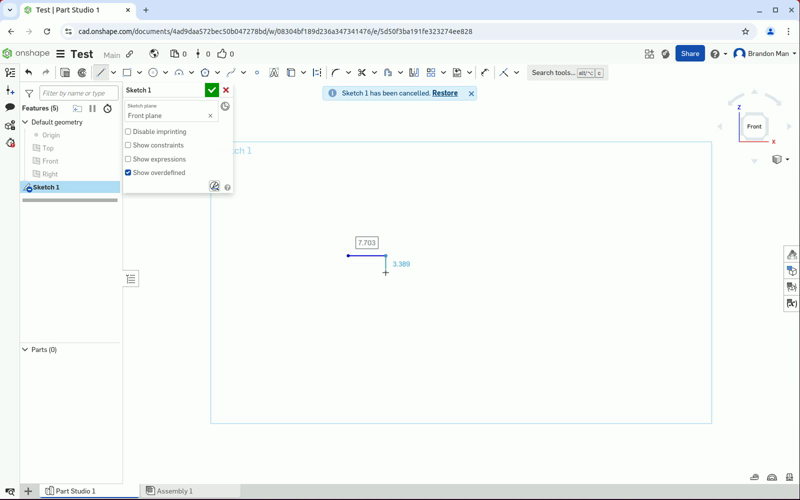
key_down(shift)
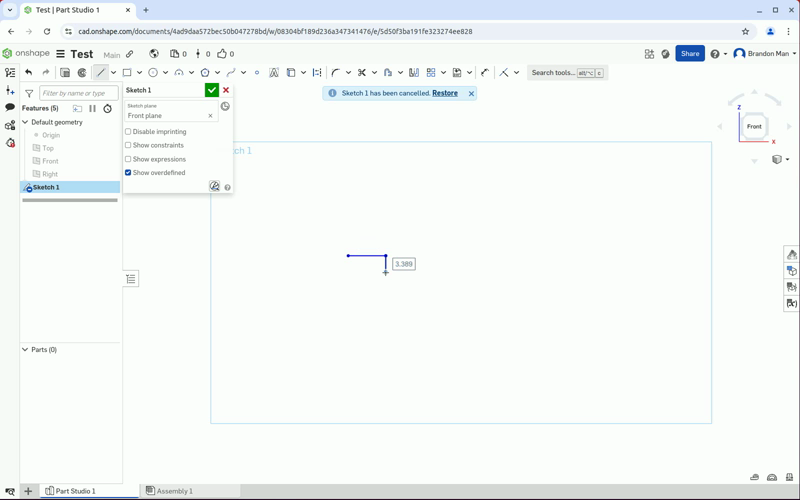
mouse_move(415, 272)
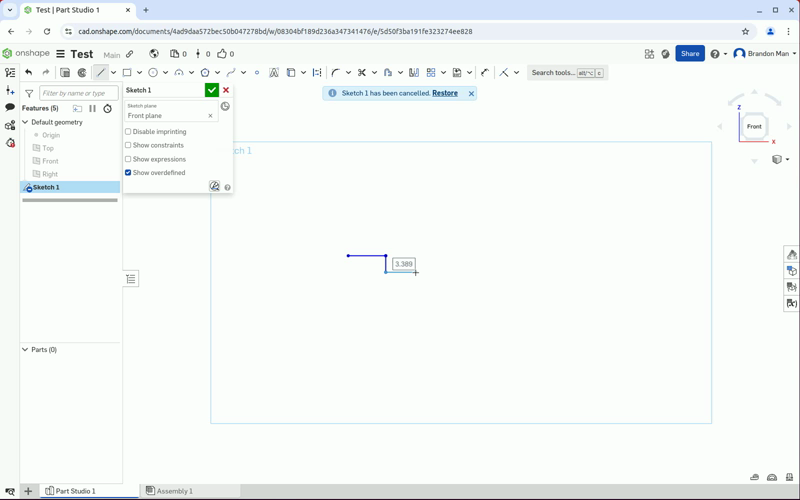
mouse_move(435, 272)
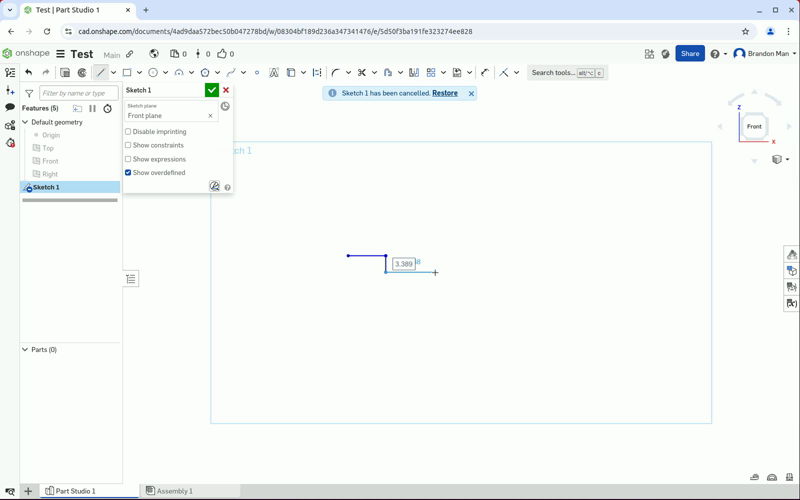
click(435, 272)
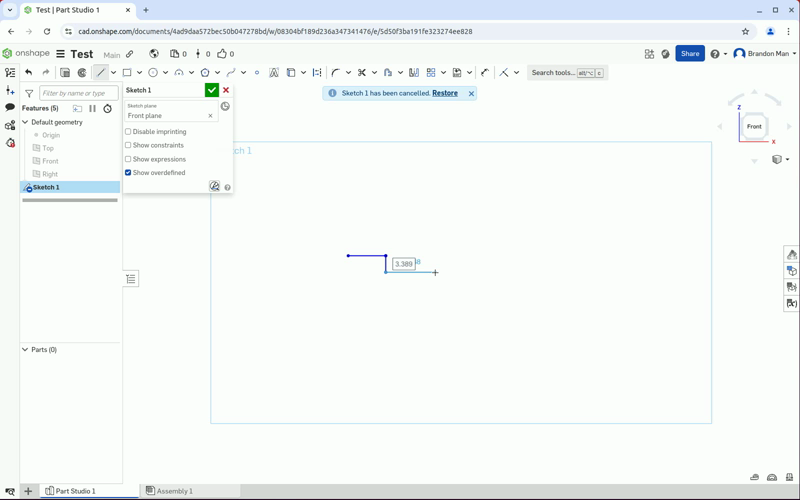
key_up(shift)
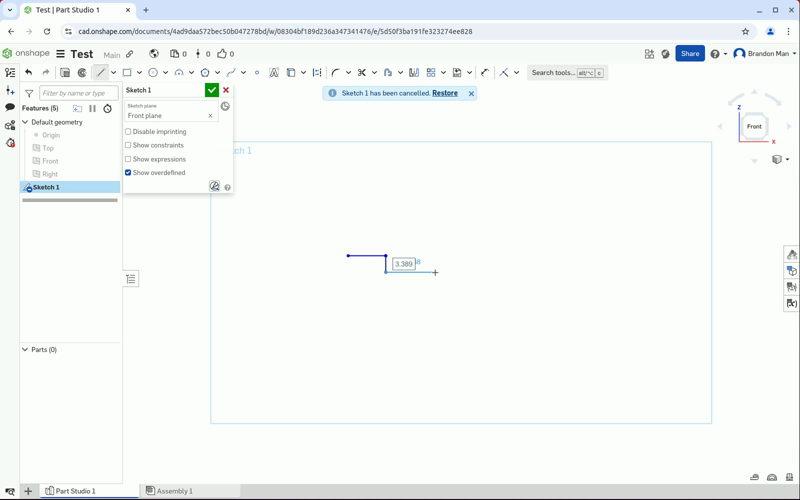
key_down(shift)
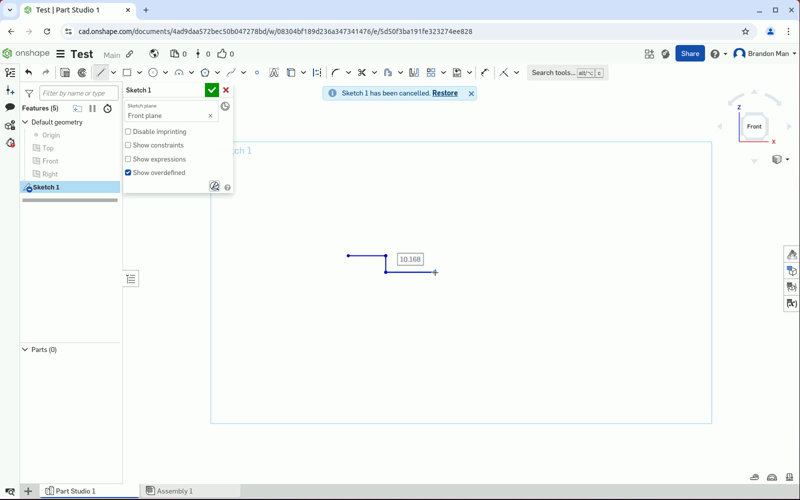
mouse_move(465, 272)
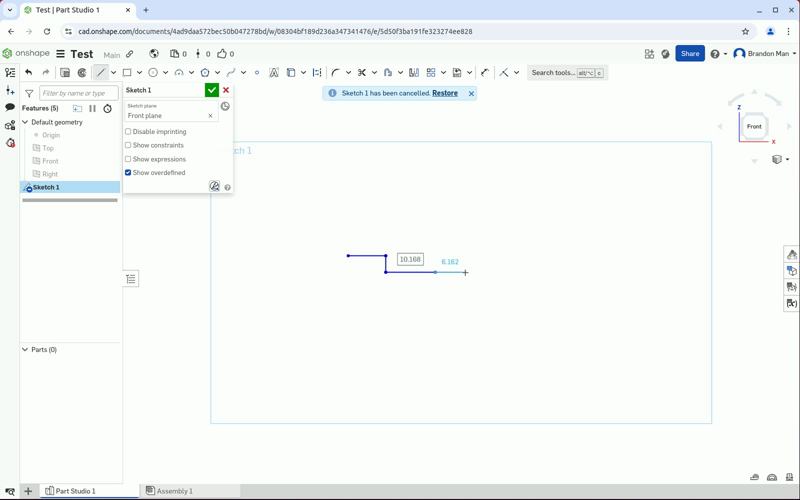
mouse_move(435, 221)
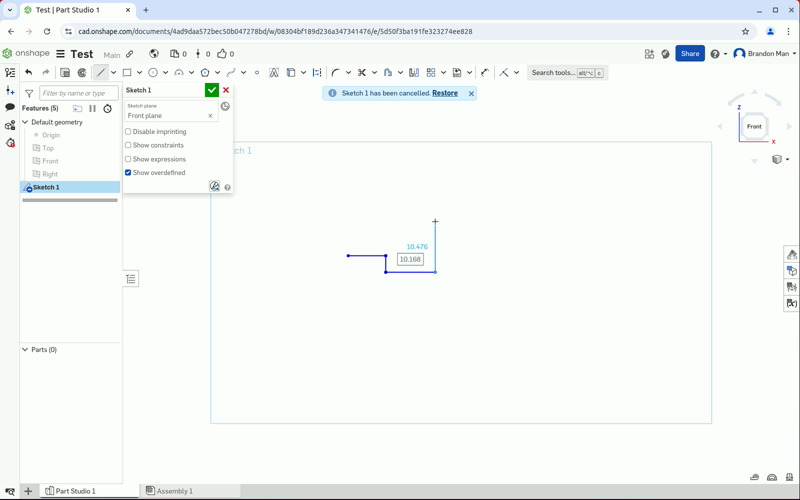
click(435, 221)
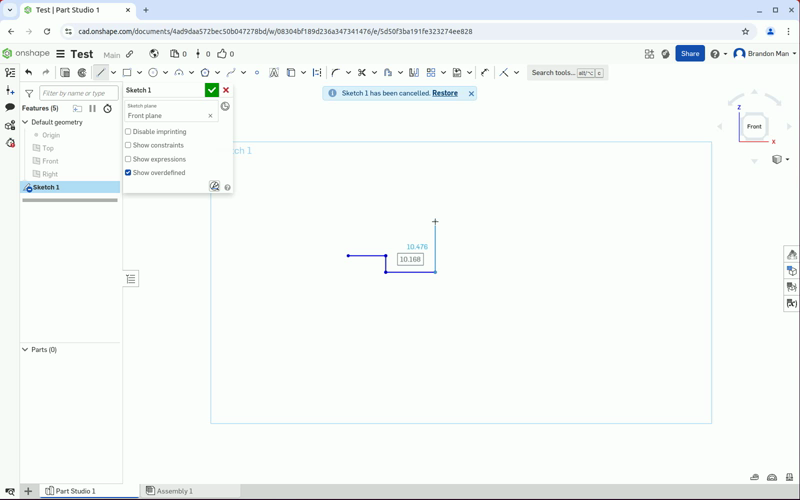
key_up(shift)
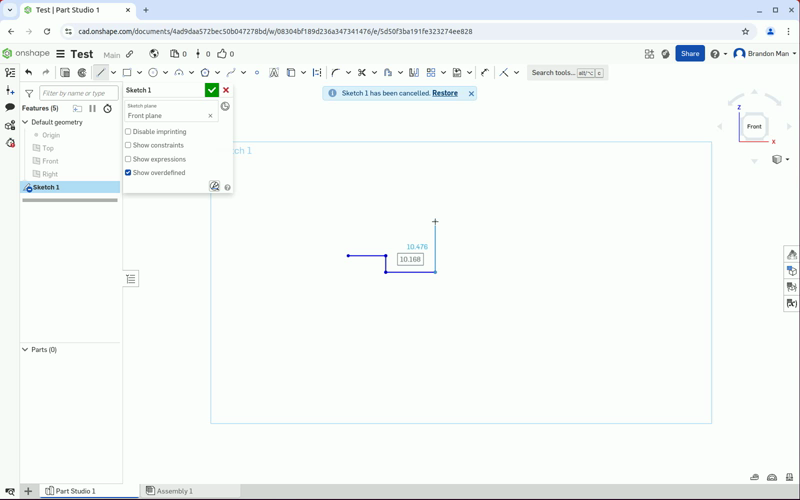
key_down(shift)
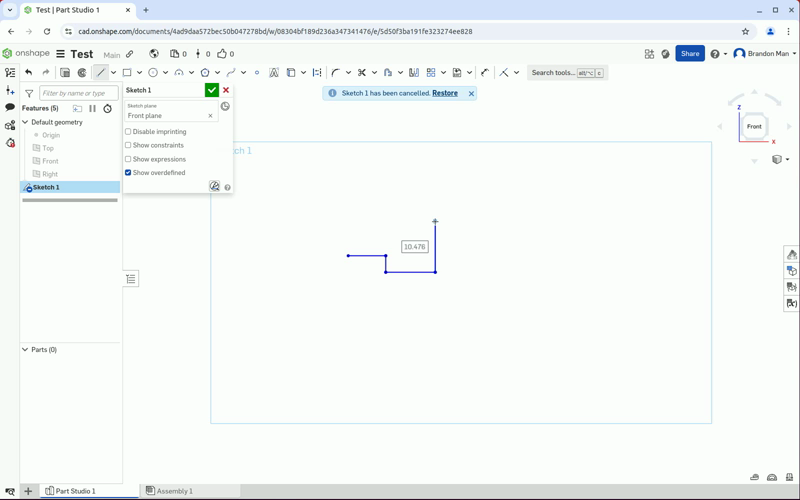
mouse_move(465, 221)
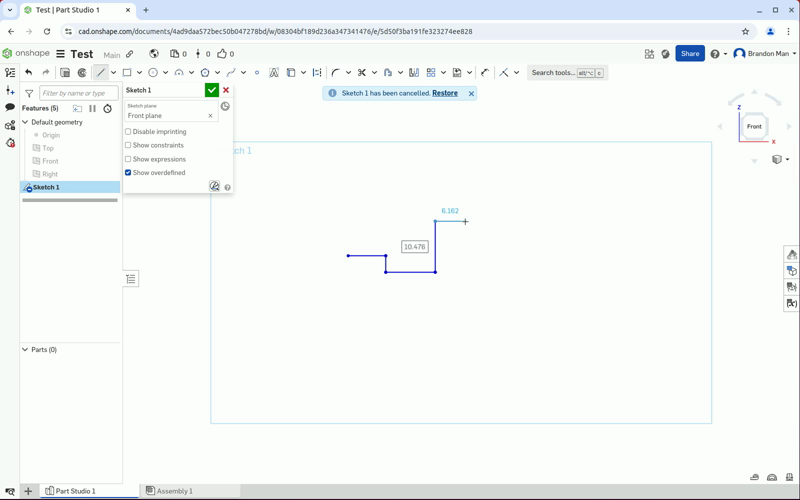
mouse_move(385, 221)
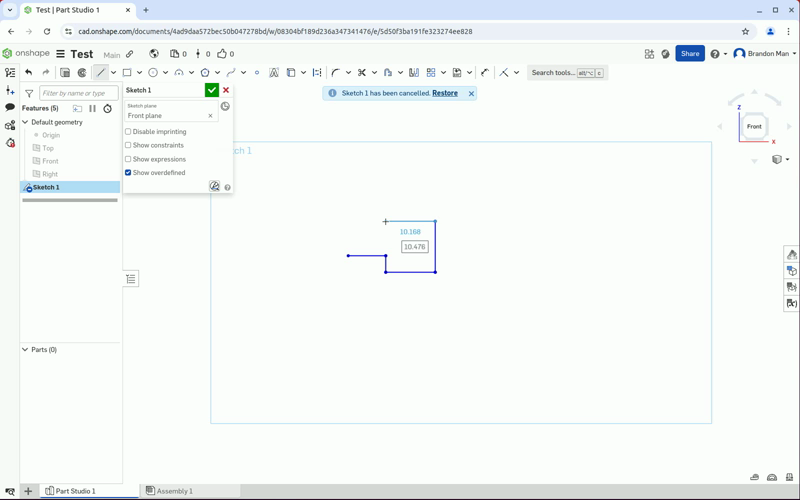
click(385, 221)
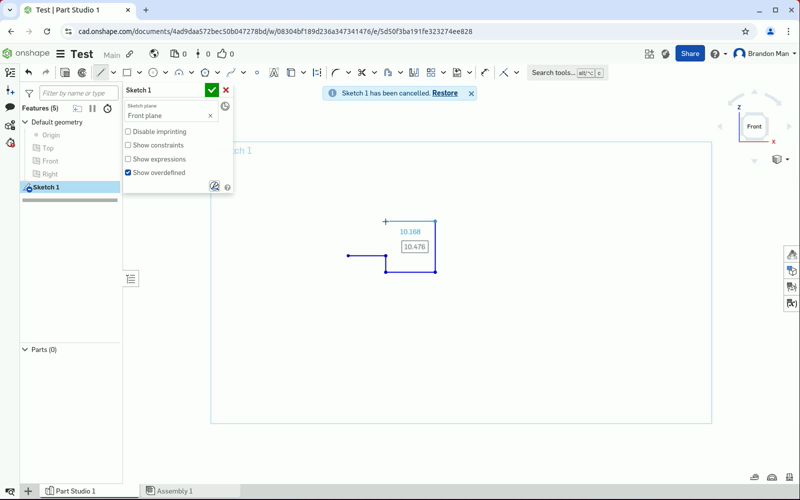
key_up(shift)
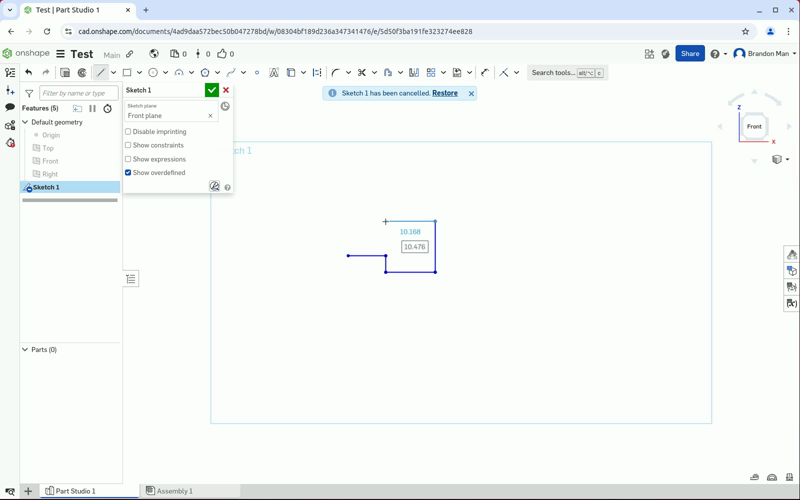
key_down(shift)
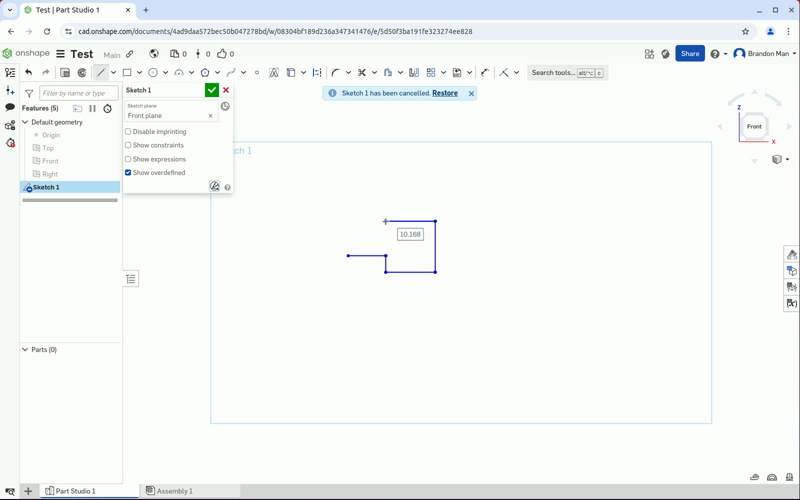
mouse_move(415, 221)
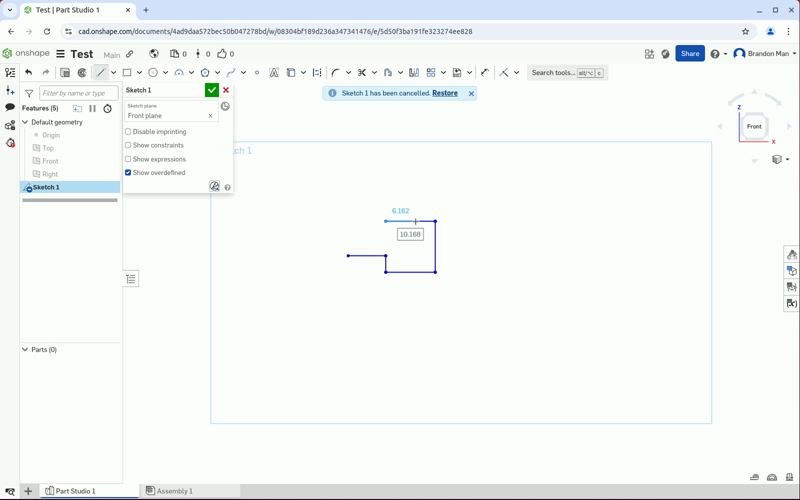
mouse_move(385, 235)
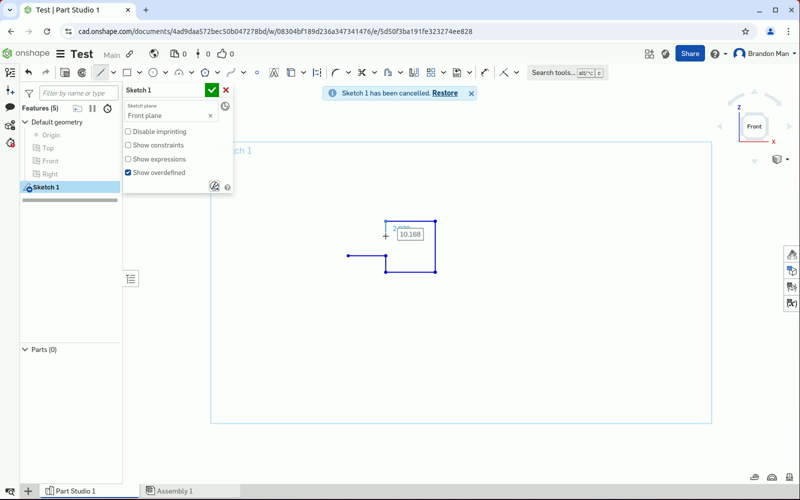
click(385, 235)
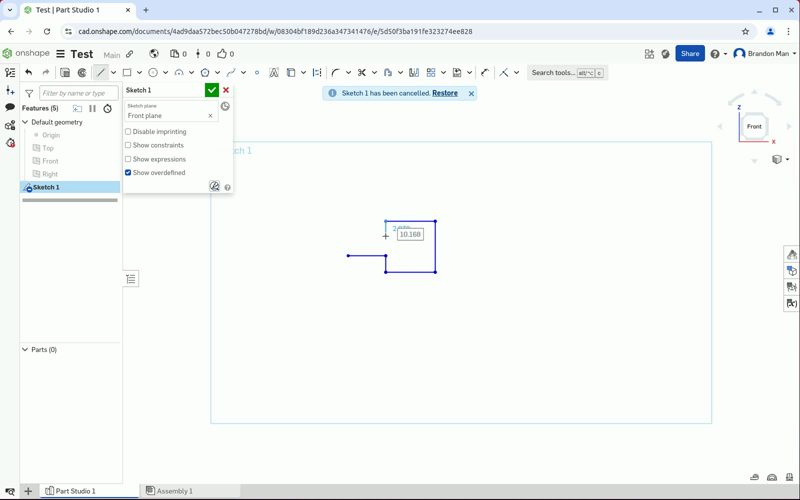
key_up(shift)
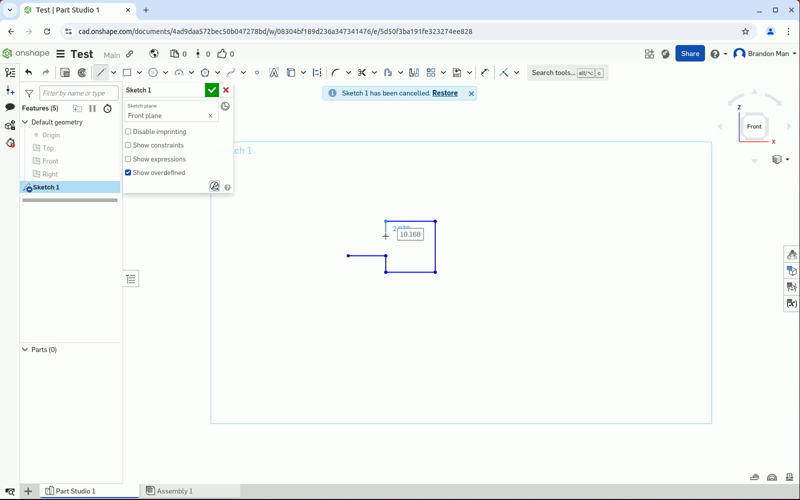
key_down(shift)
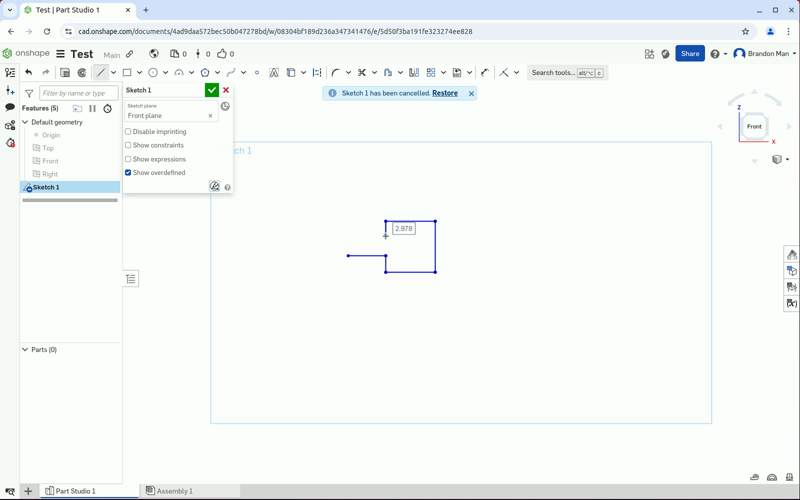
mouse_move(415, 235)
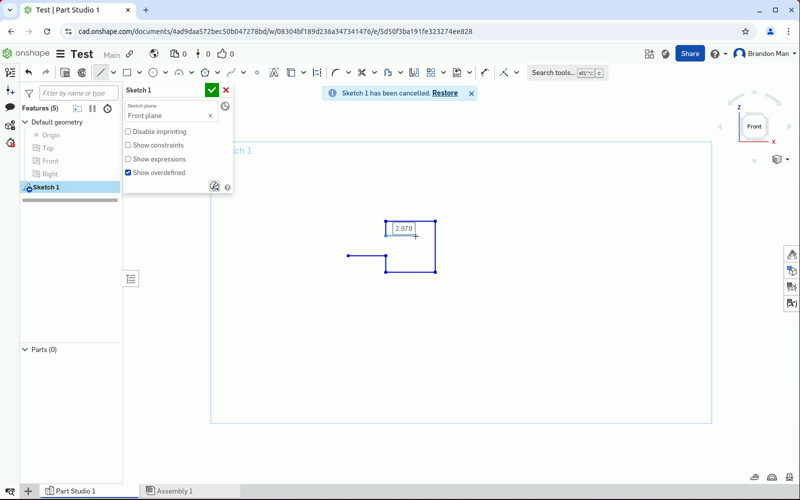
mouse_move(348, 235)
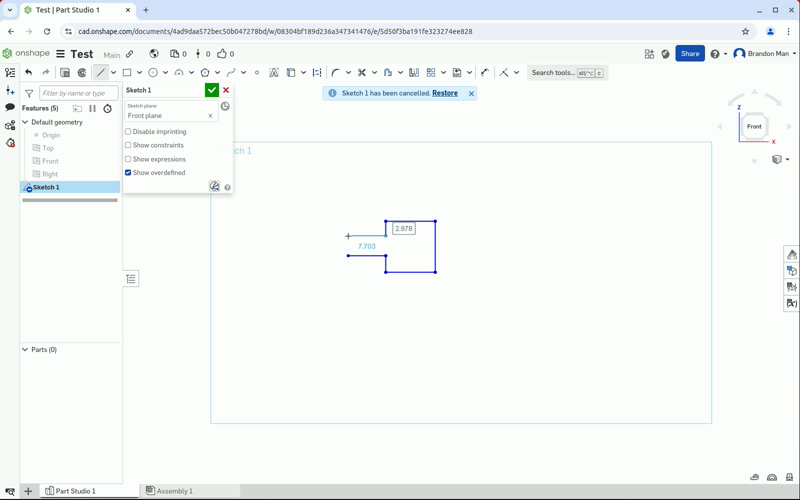
click(348, 235)
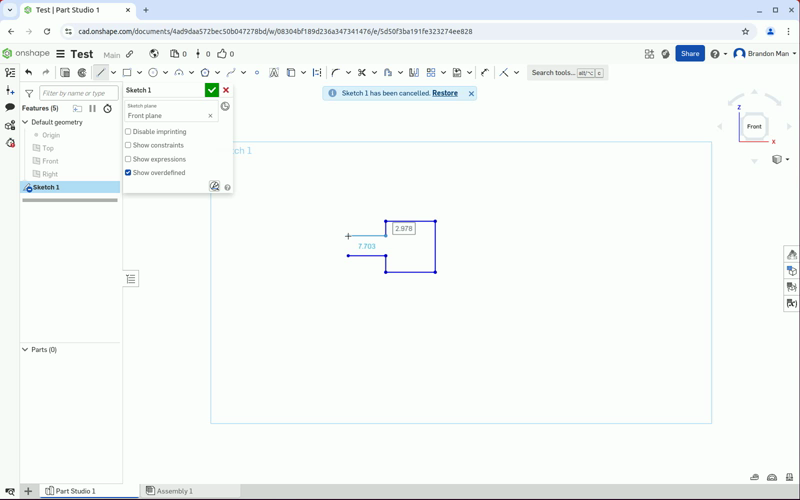
key_up(shift)
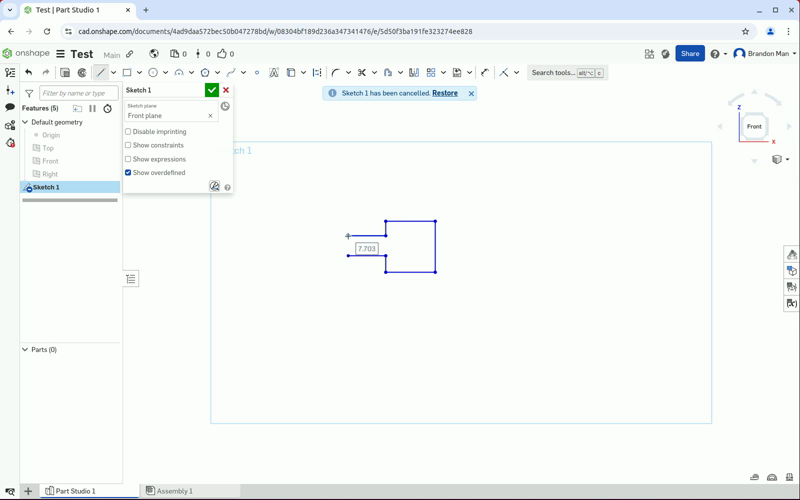
mouse_move(378, 235)
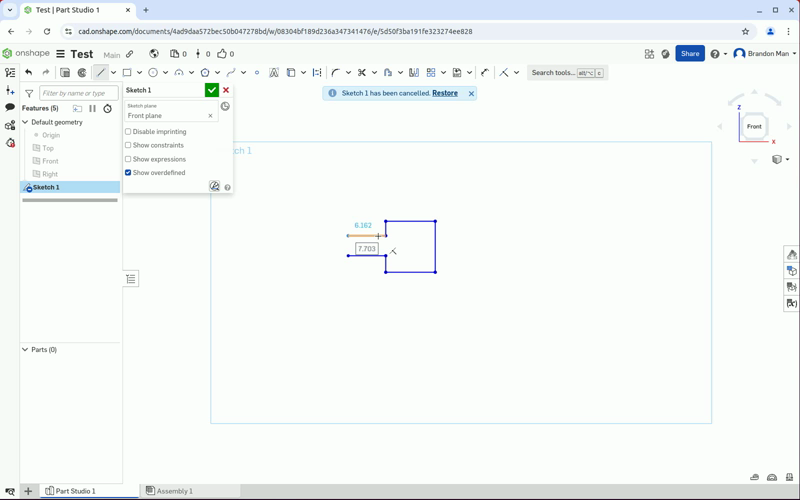
key_down(shift)
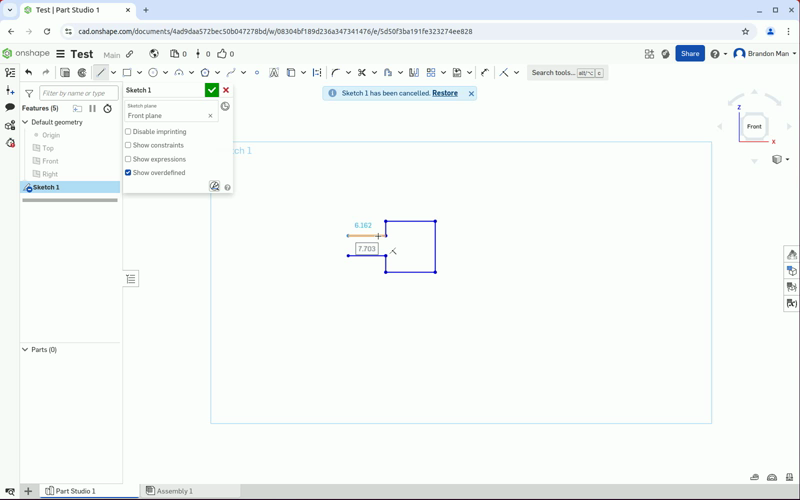
mouse_move(348, 255)
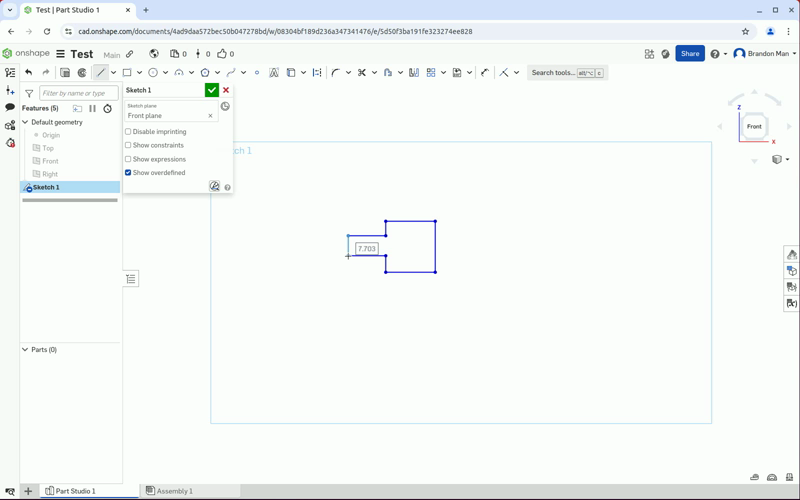
key_up(shift)
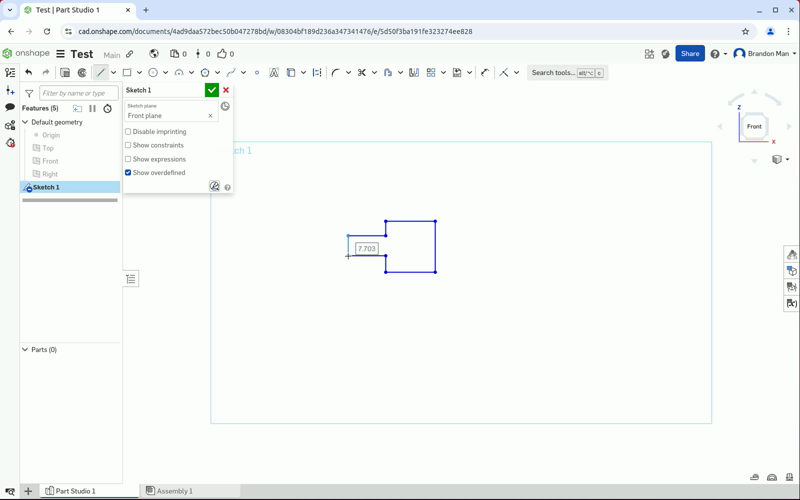
click(348, 255)
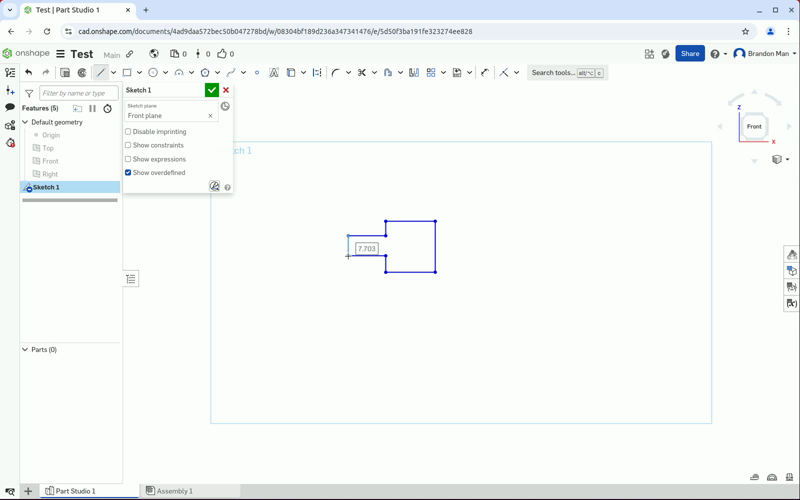
key(esc)
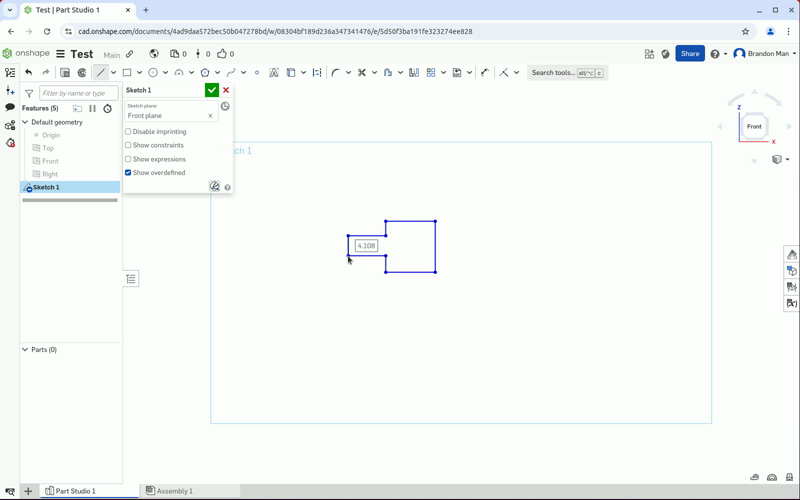
mouse_move(414, 256)
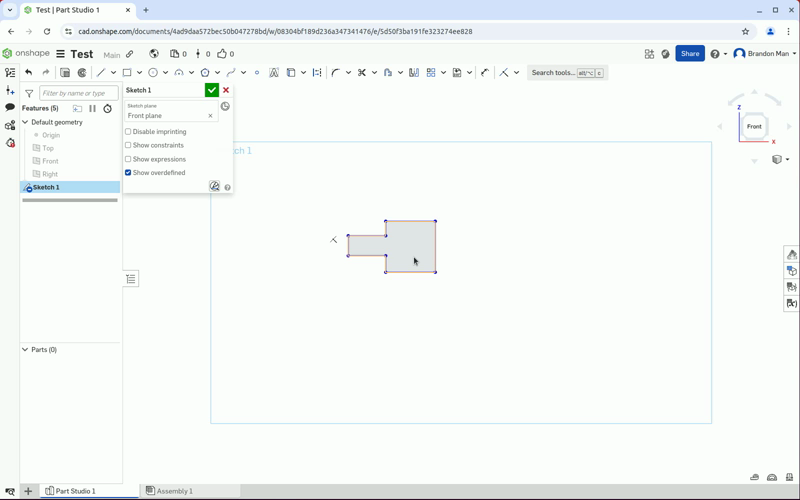
click(414, 256)
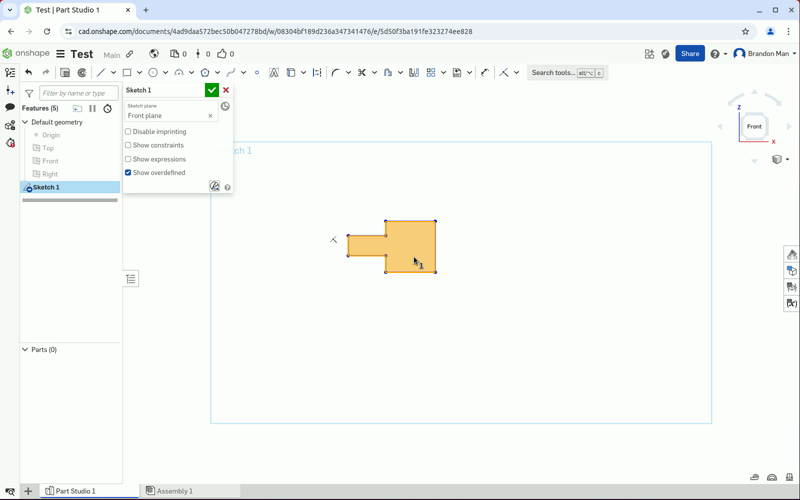
mouse_move(73, 352)
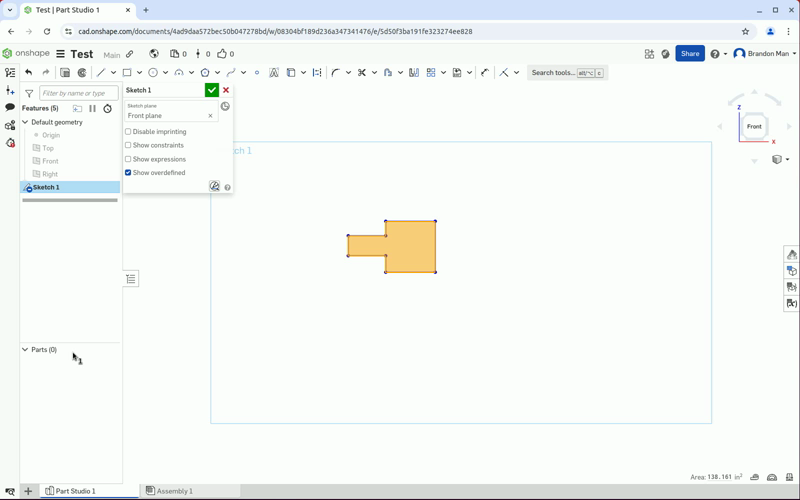
key(shift+y)
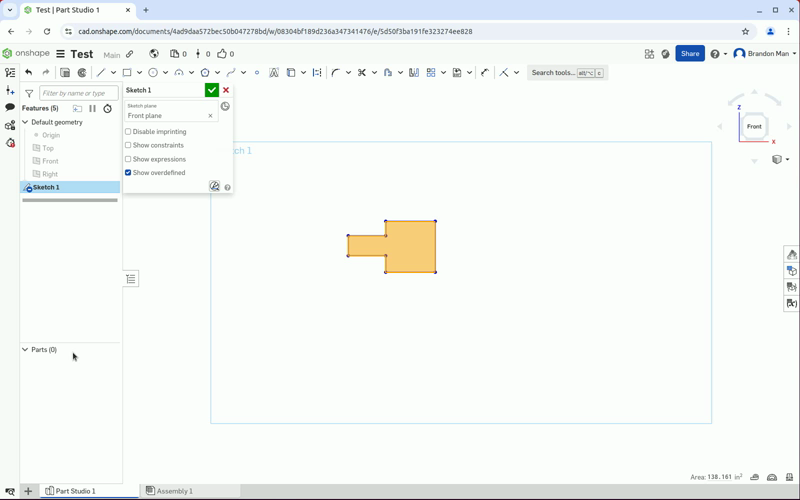
key(shift+e)
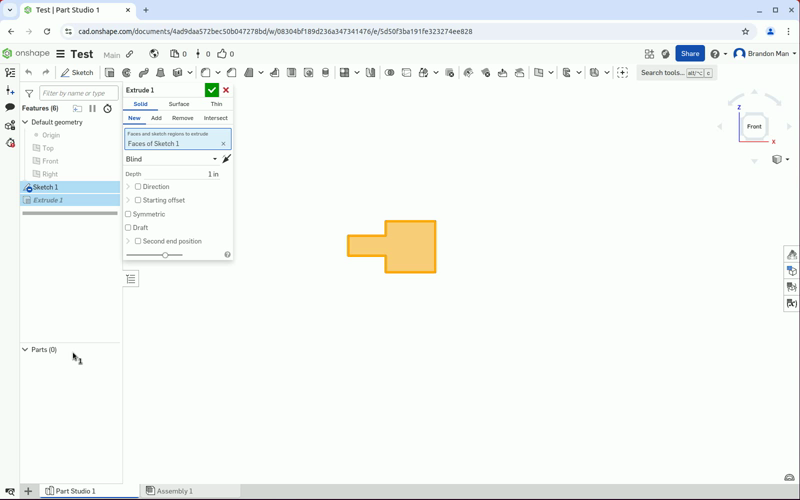
mouse_move(143, 106)
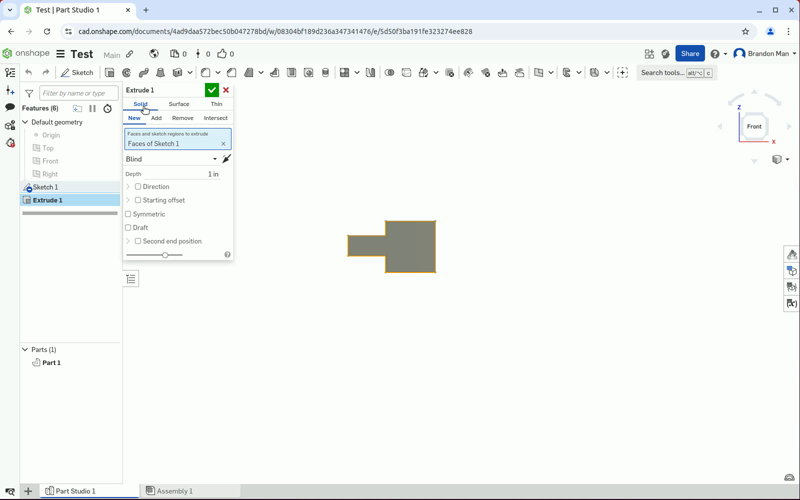
click(143, 106)
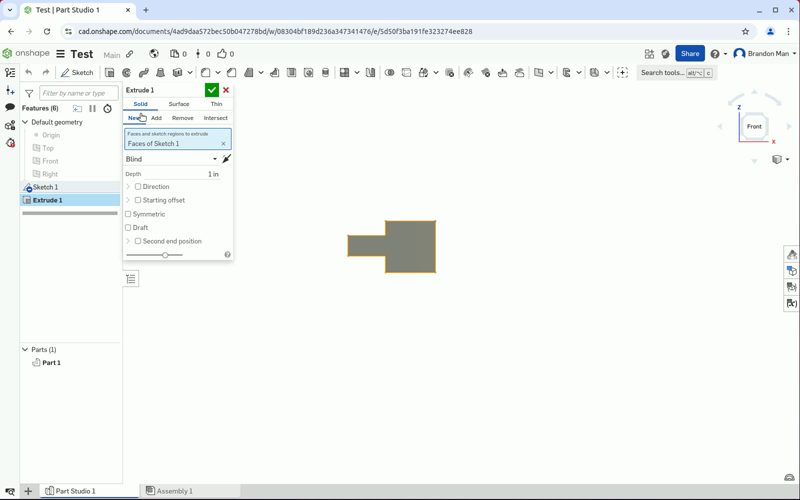
mouse_move(137, 120)
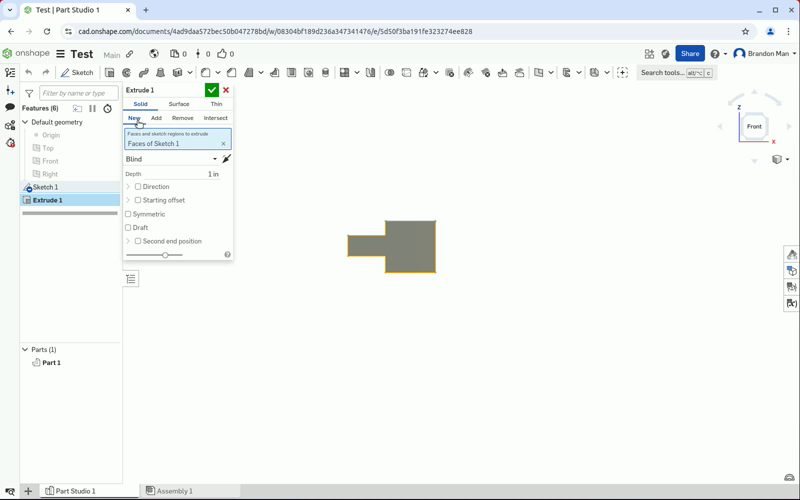
click(137, 120)
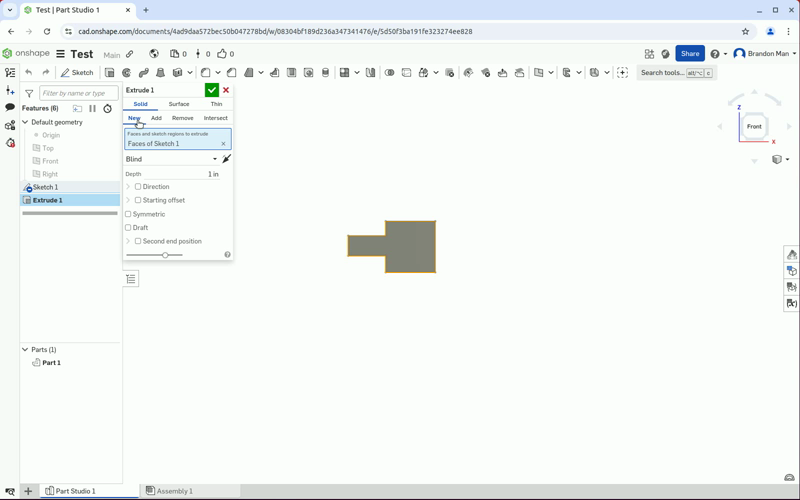
key(tab, 4)
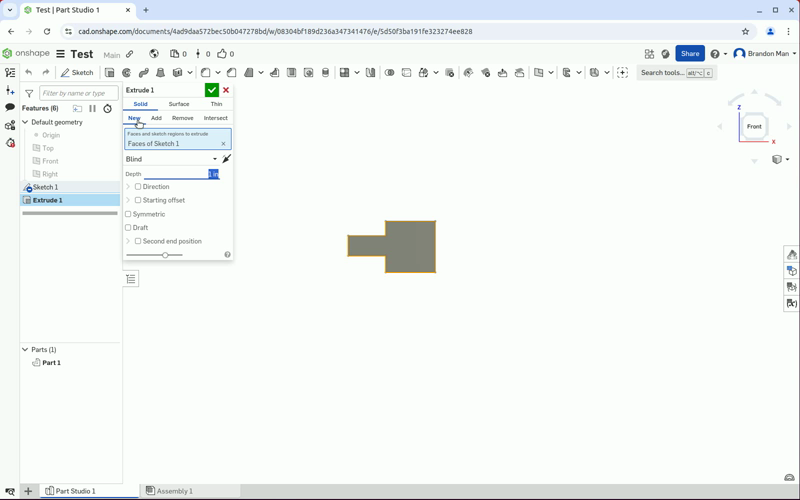
text(0.722)
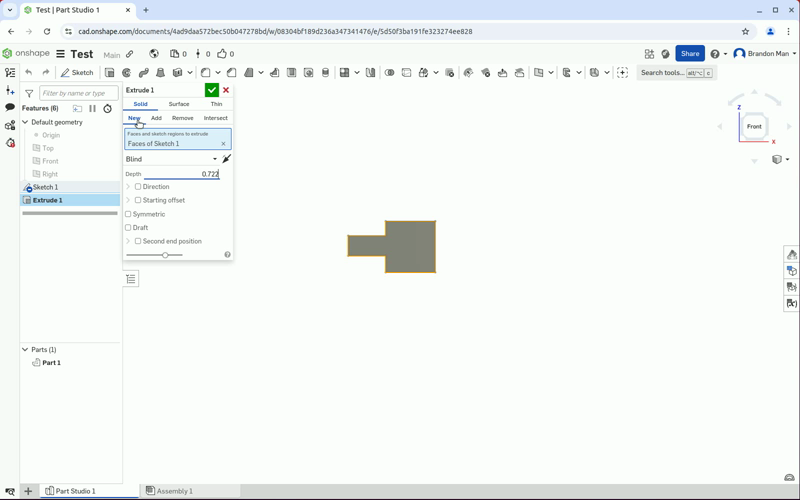
key(enter)
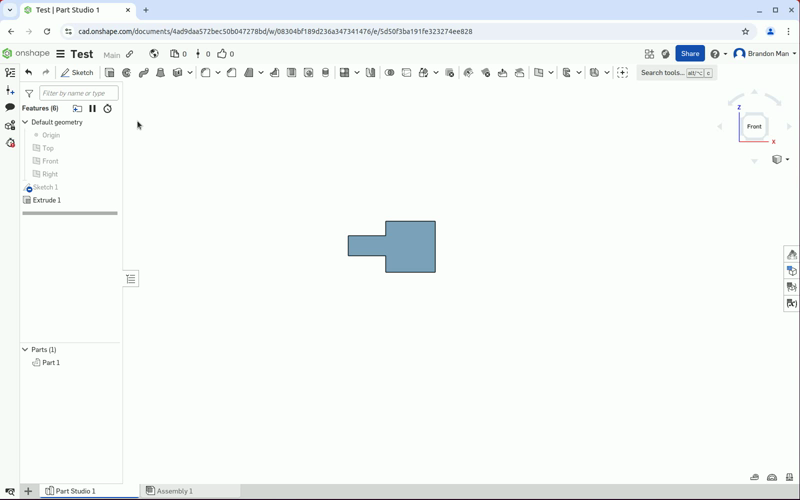
key(shift+h)
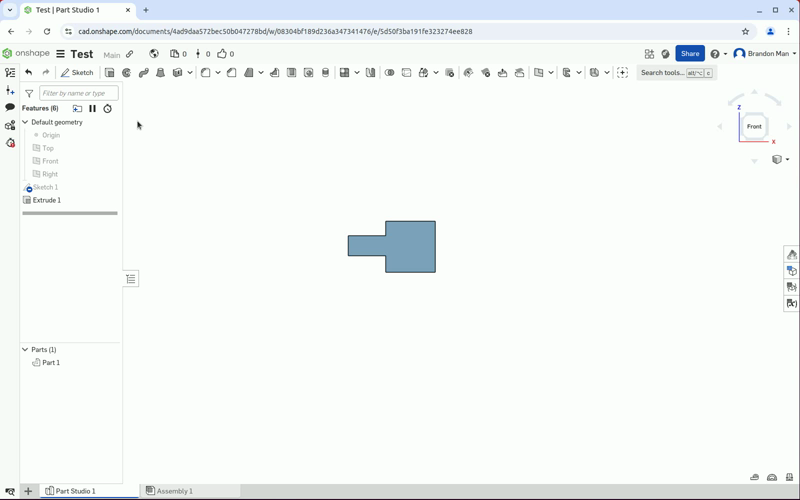
key(shift+h)
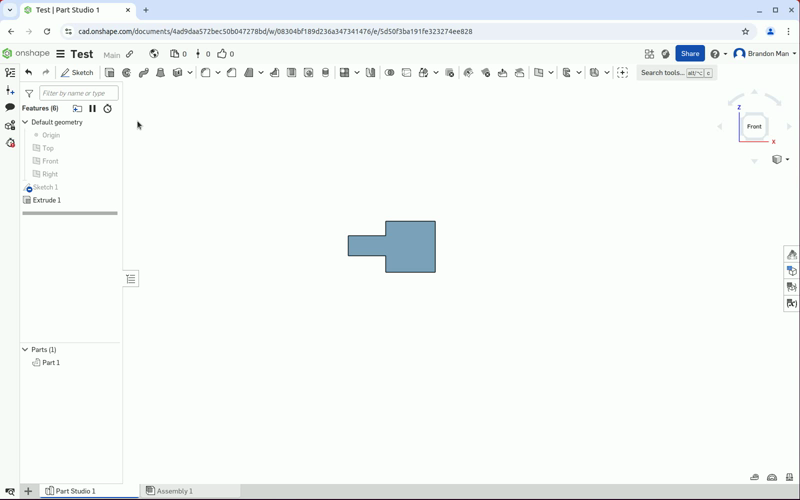
mouse_move(73, 189)
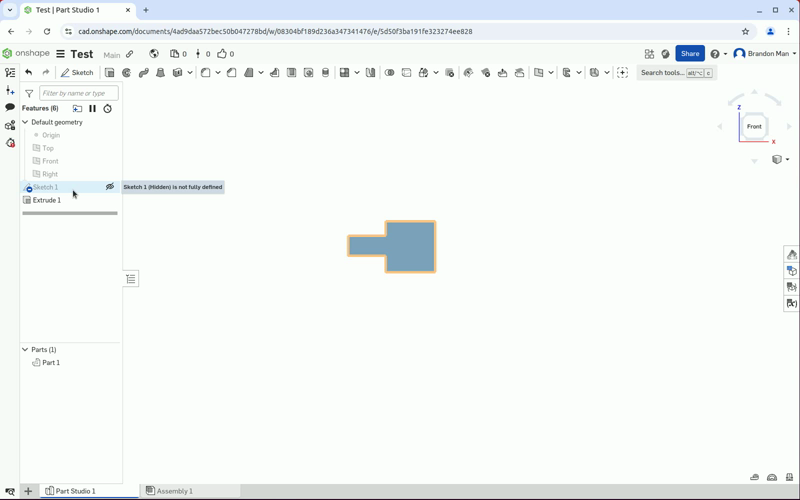
click(73, 189)
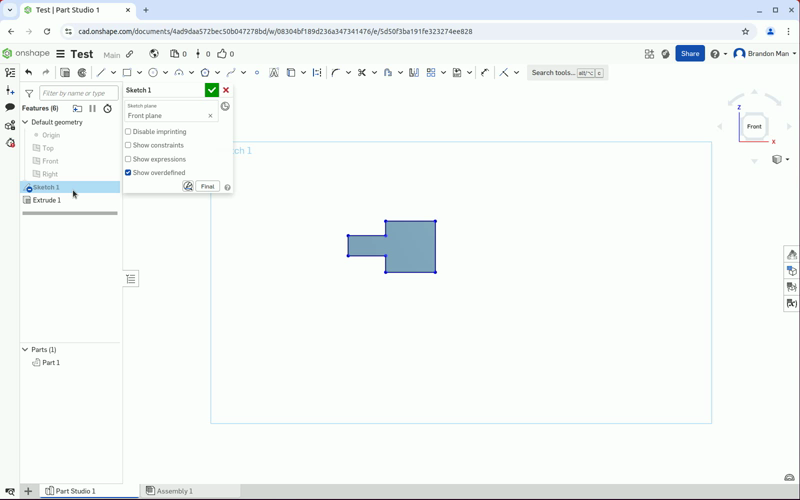
mouse_move(229, 92)
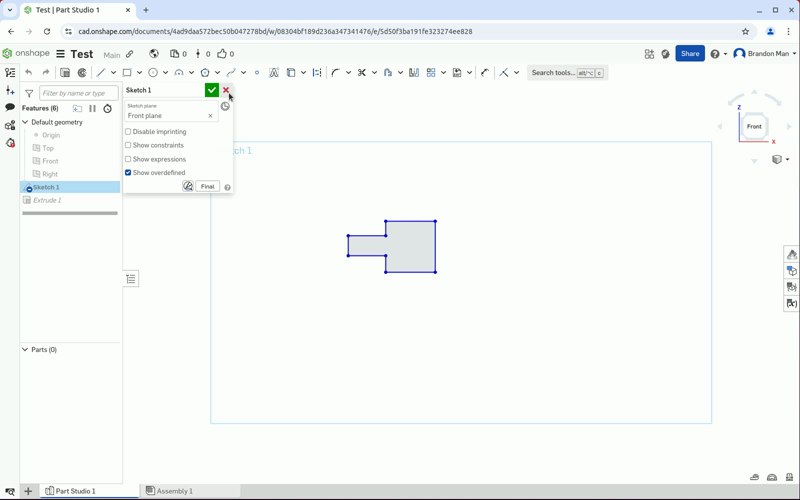
click(229, 92)
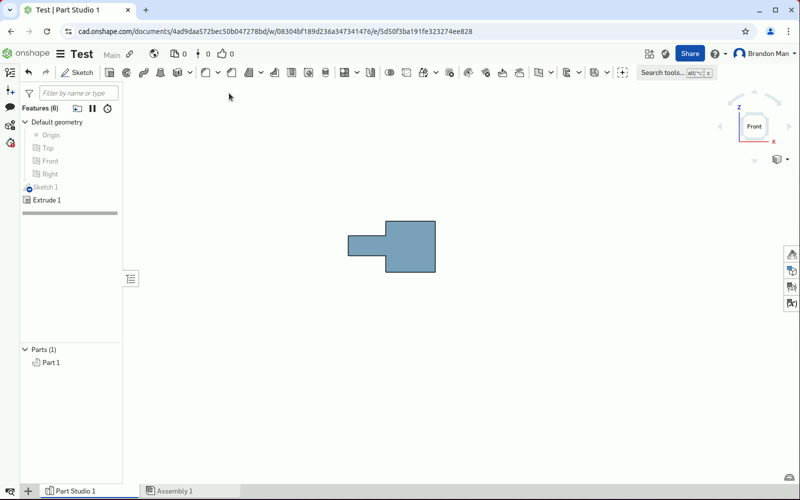
mouse_move(541, 75)
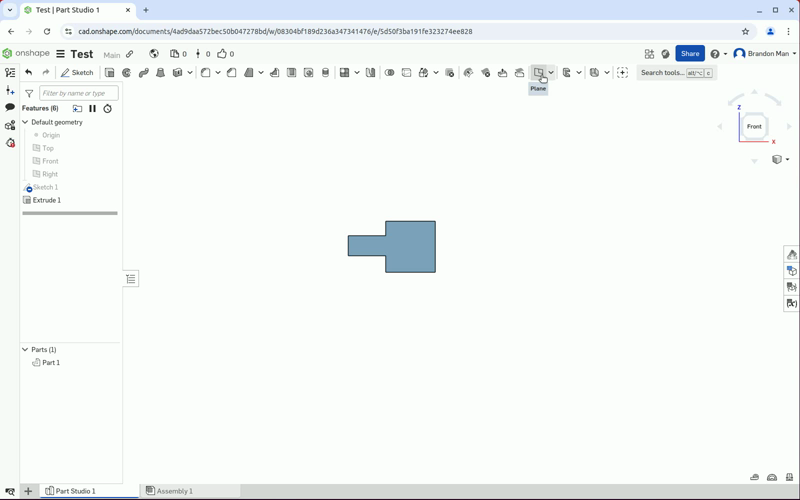
click(541, 75)
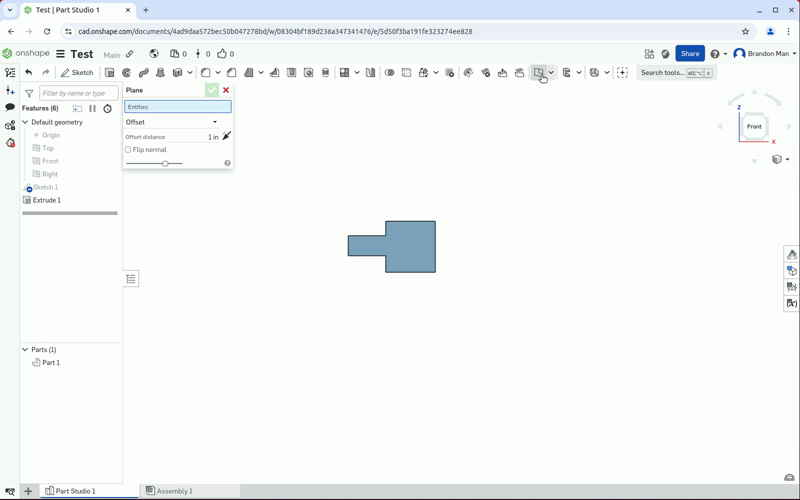
mouse_move(73, 163)
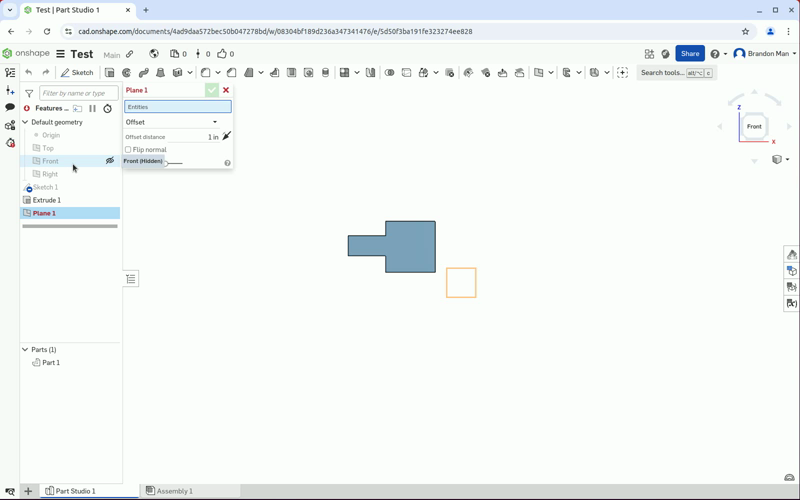
click(73, 163)
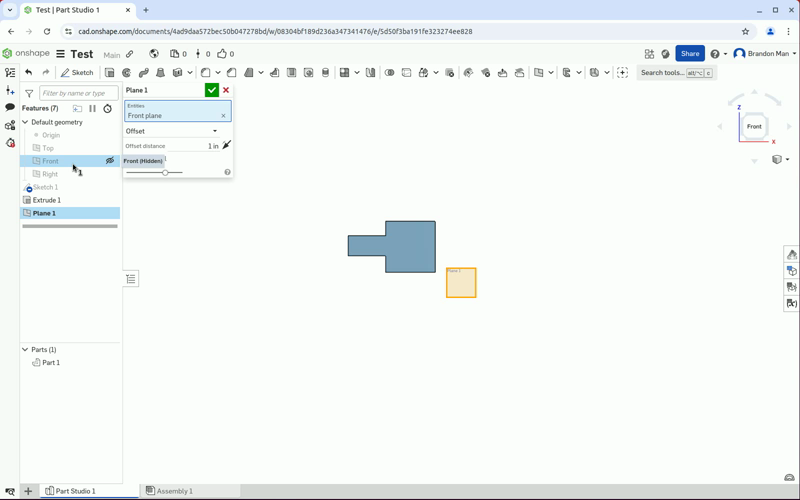
key(tab, 2)
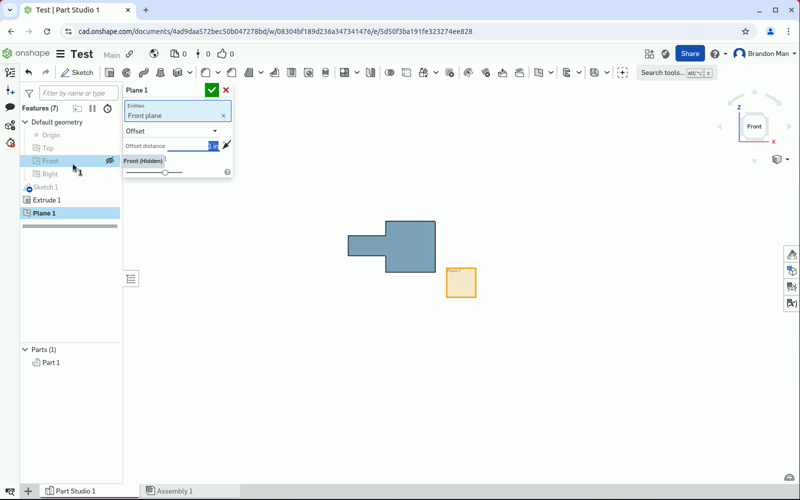
text(0.709)
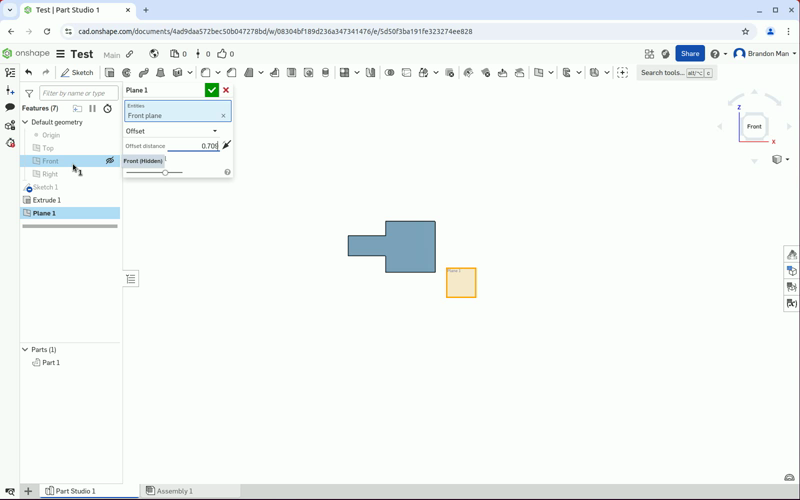
key(enter, 2)
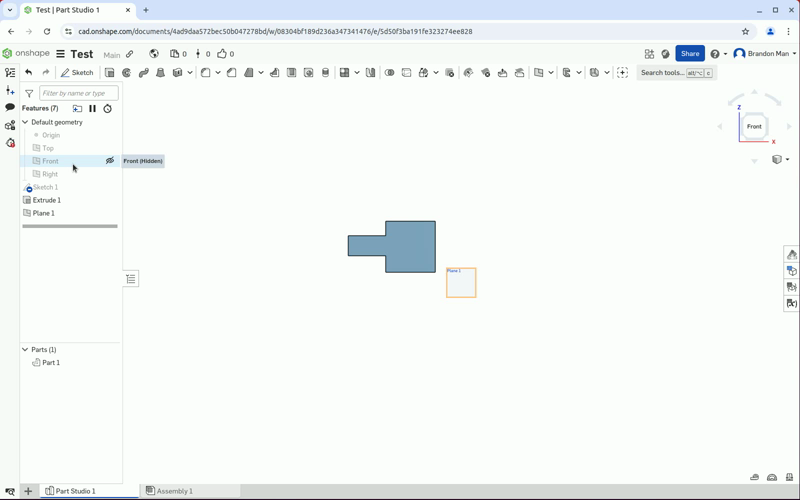
key(shift+s)
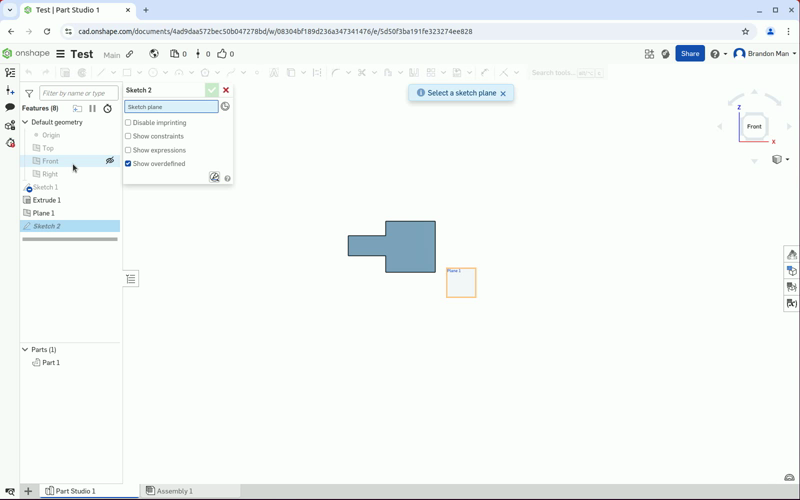
mouse_move(73, 215)
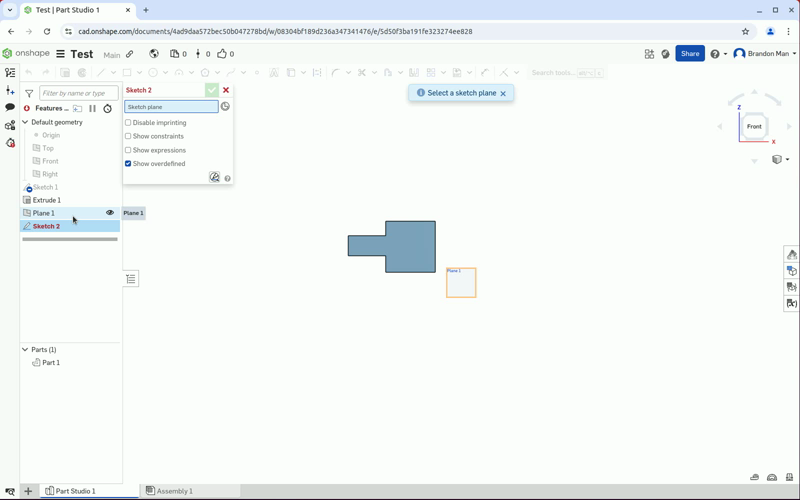
click(73, 215)
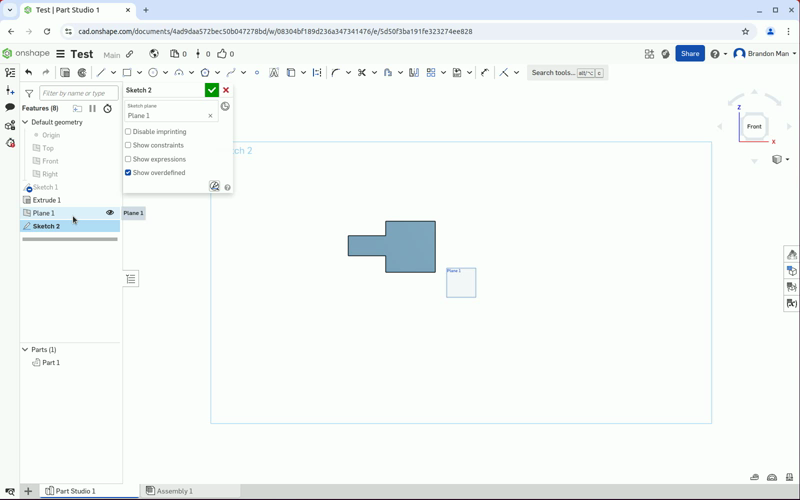
mouse_move(73, 352)
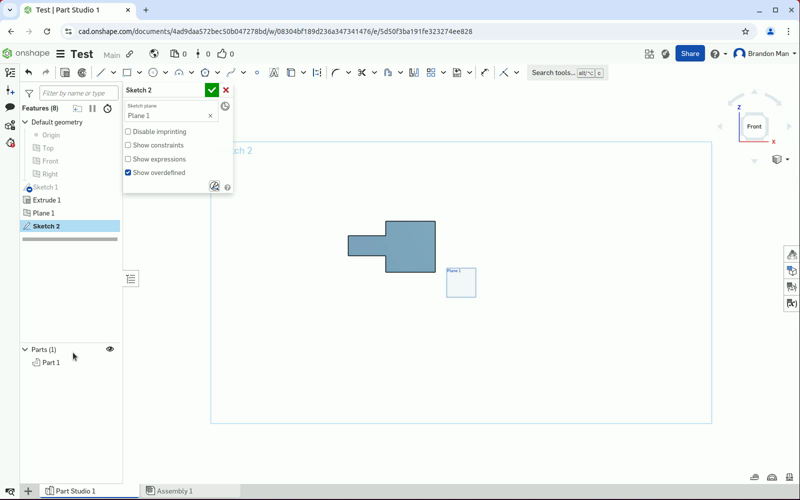
key(y)
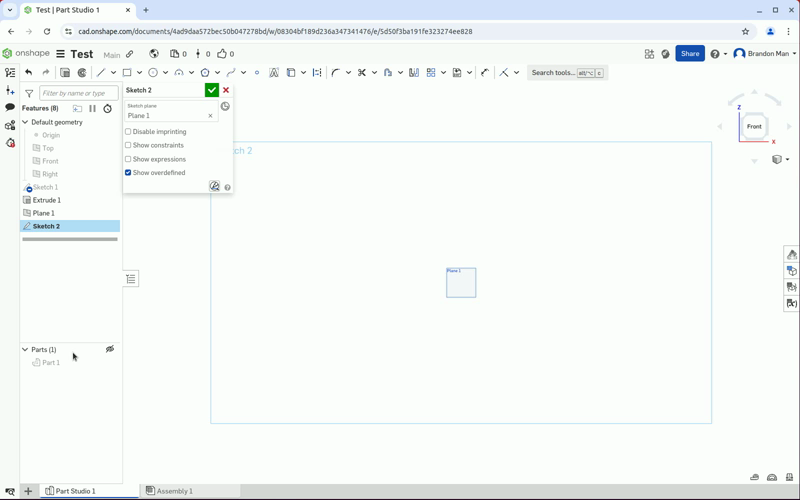
key(c)
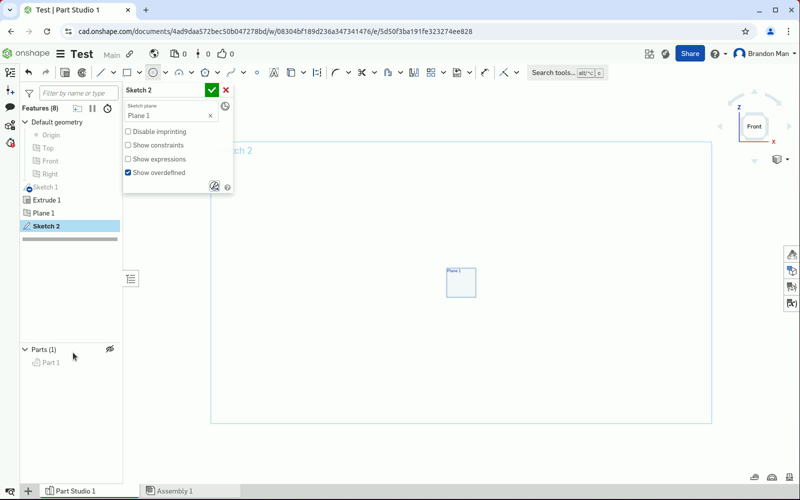
key_down(shift)
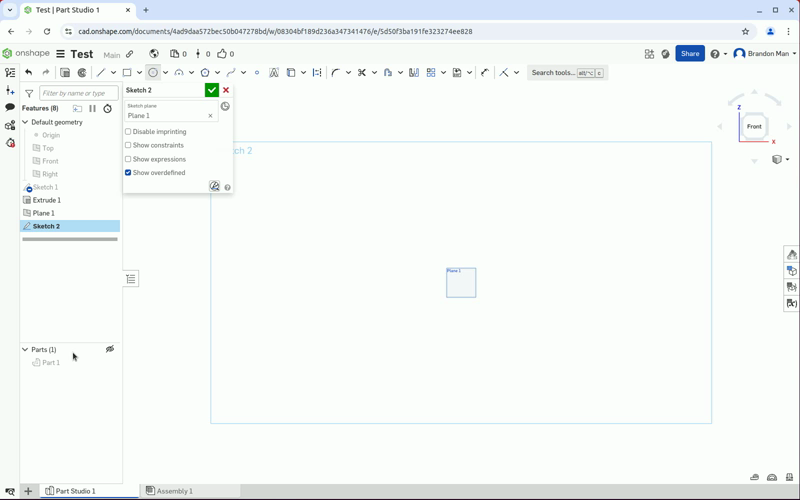
mouse_move(360, 246)
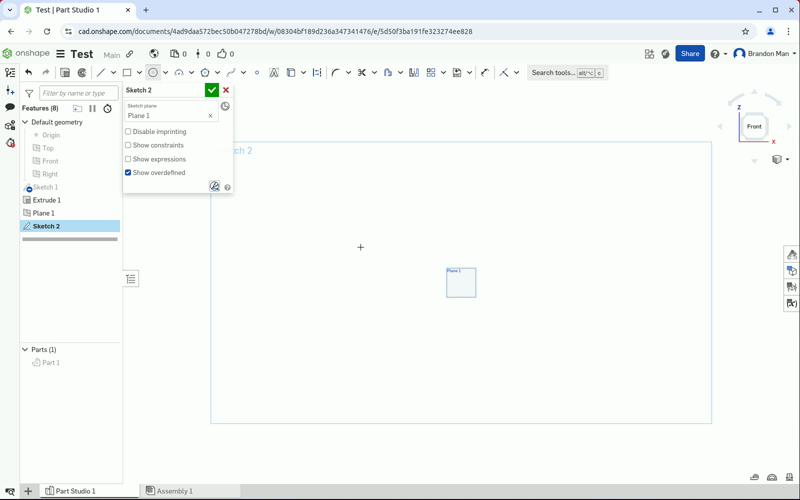
click(360, 246)
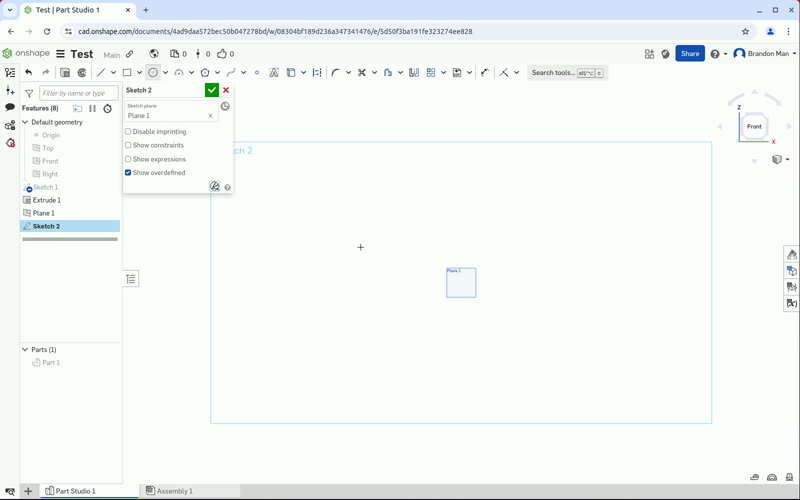
key_up(shift)
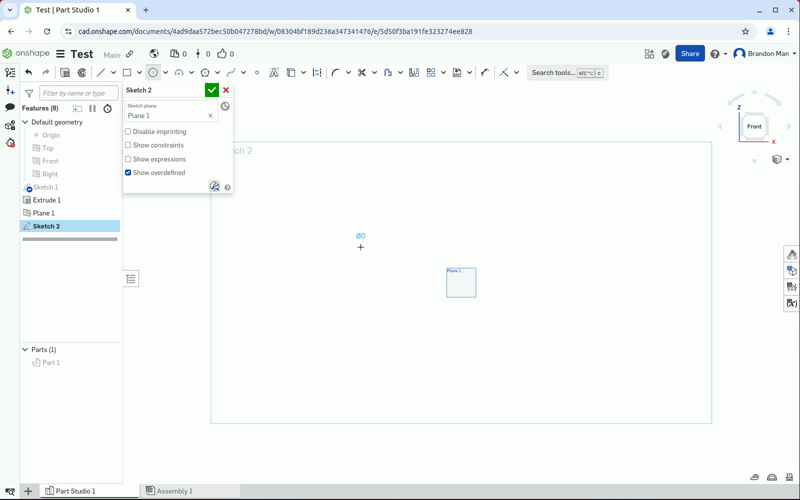
mouse_move(366, 246)
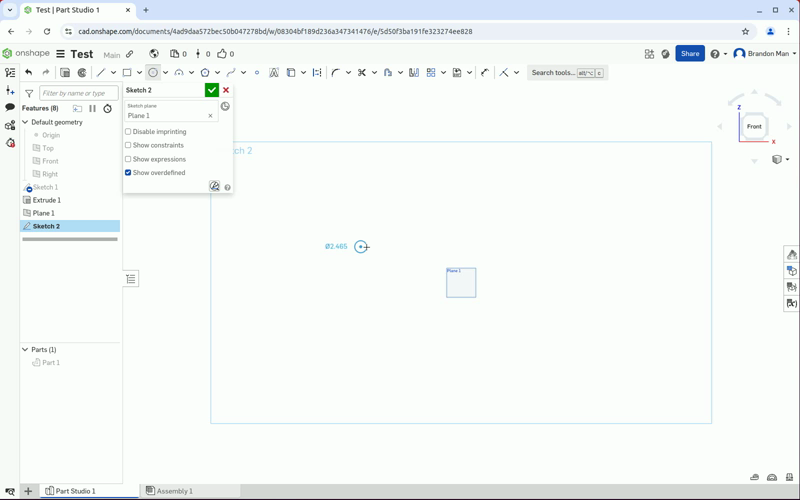
click(366, 246)
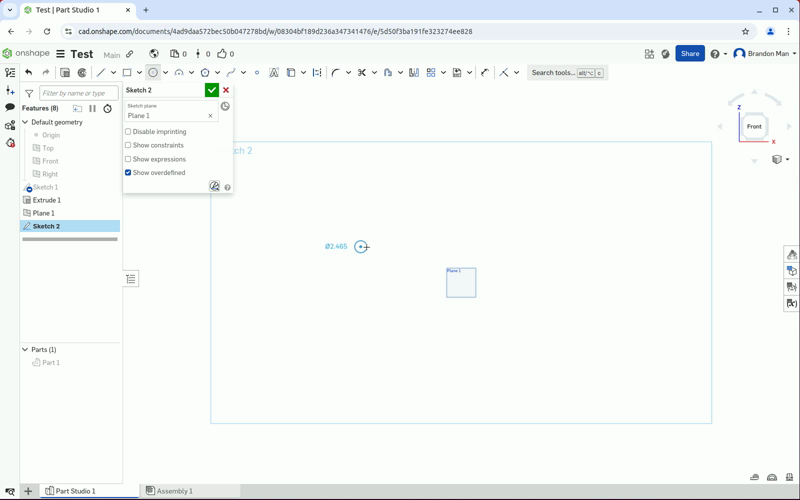
key(esc)
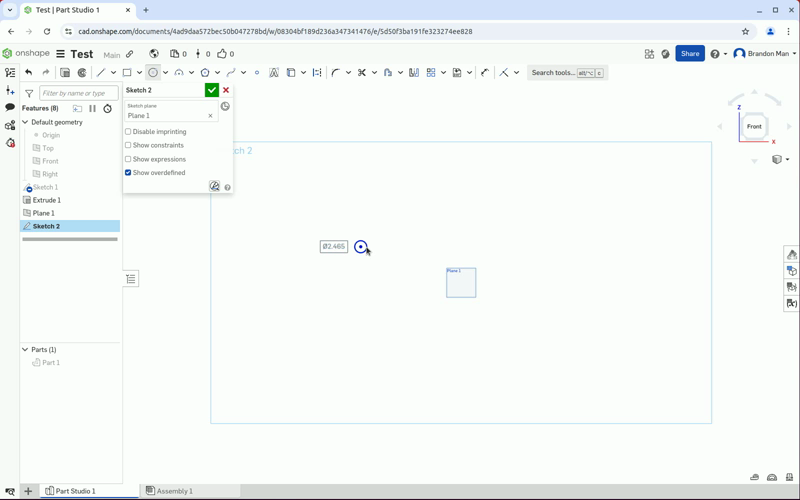
mouse_move(355, 245)
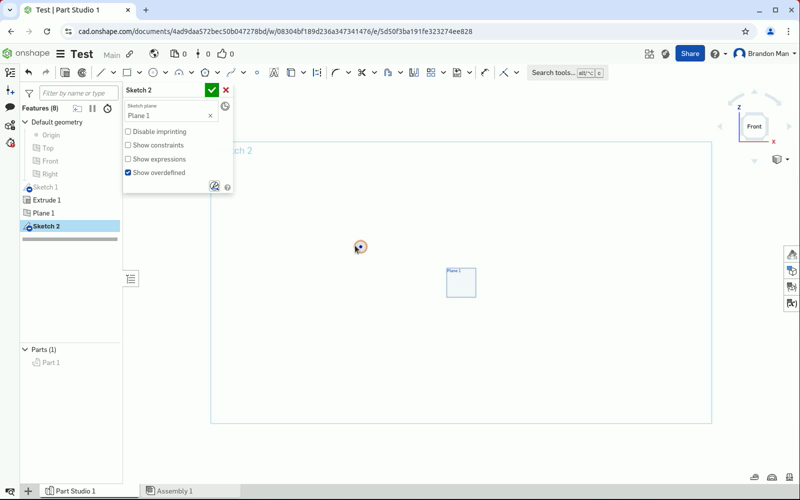
scroll(6)
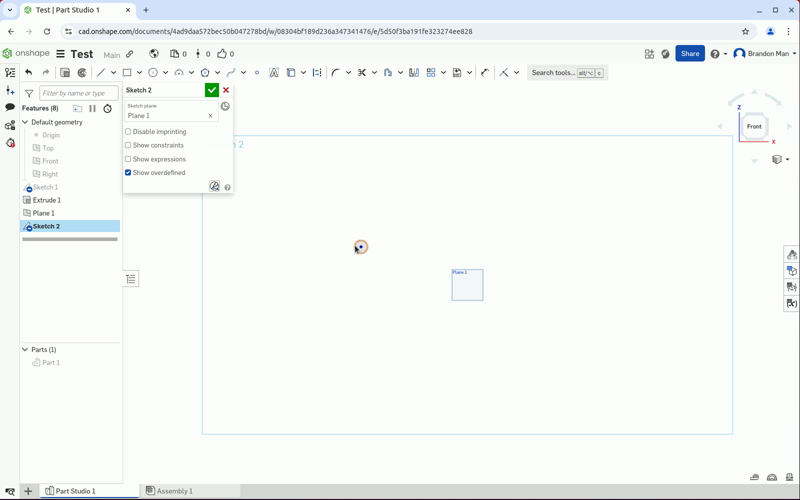
scroll(6)
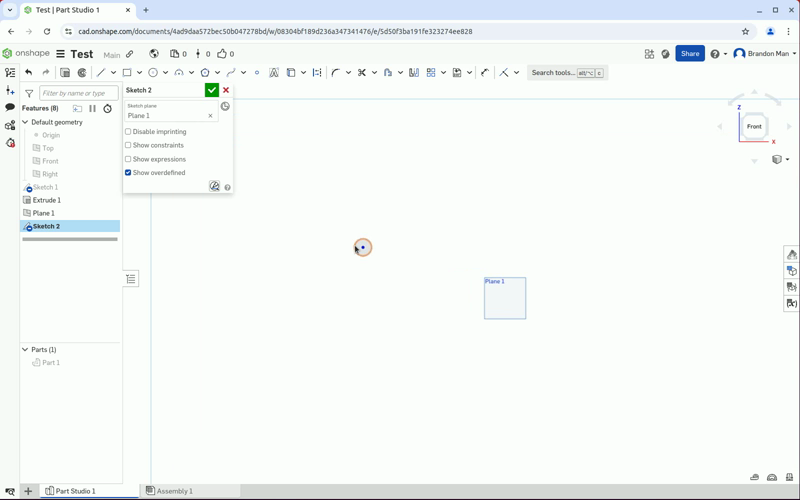
scroll(6)
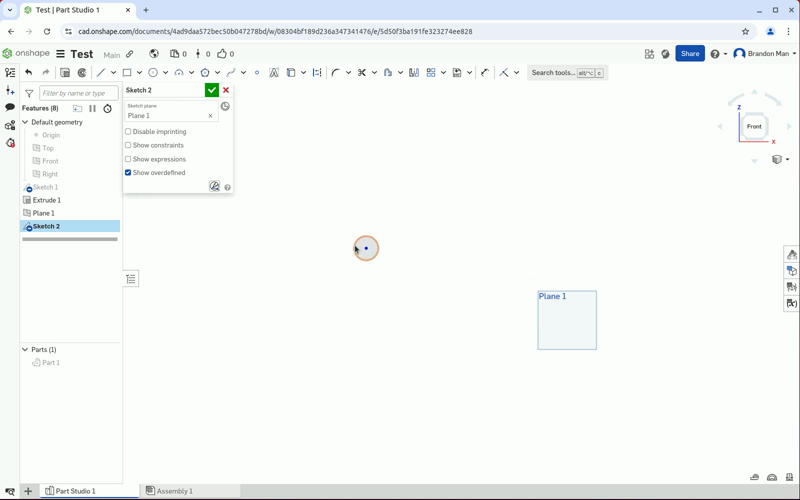
scroll(6)
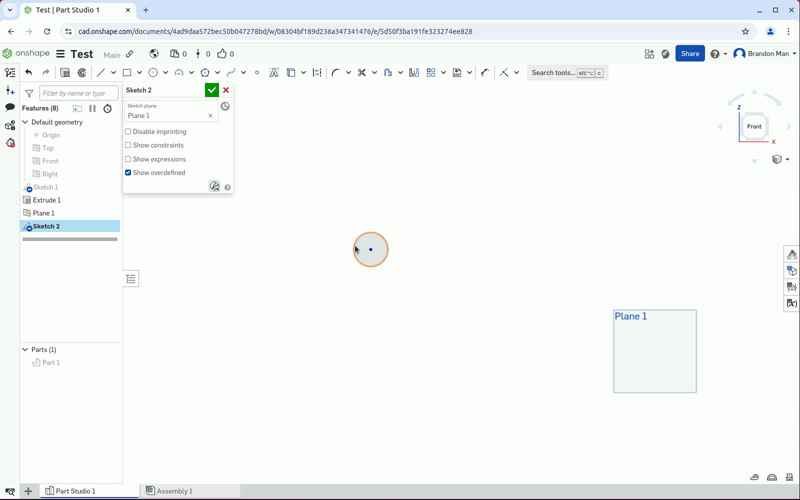
scroll(6)
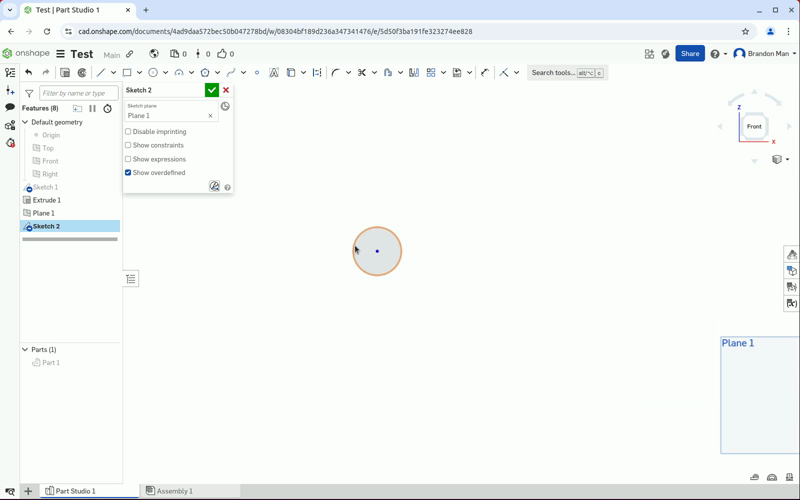
scroll(6)
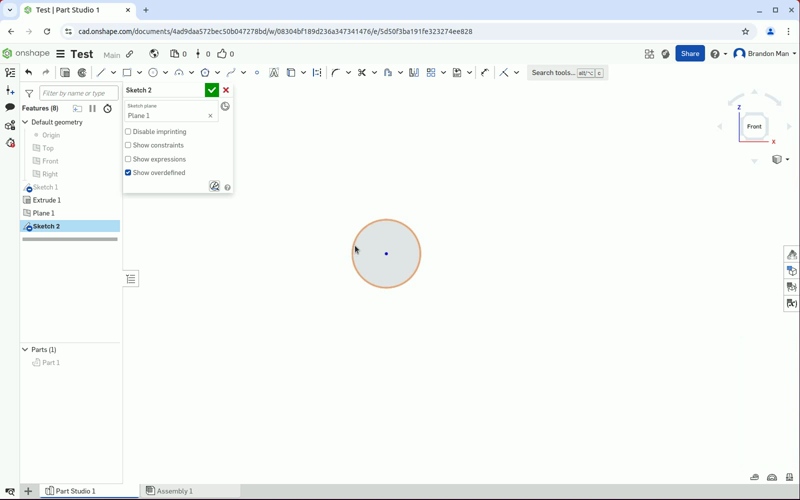
scroll(6)
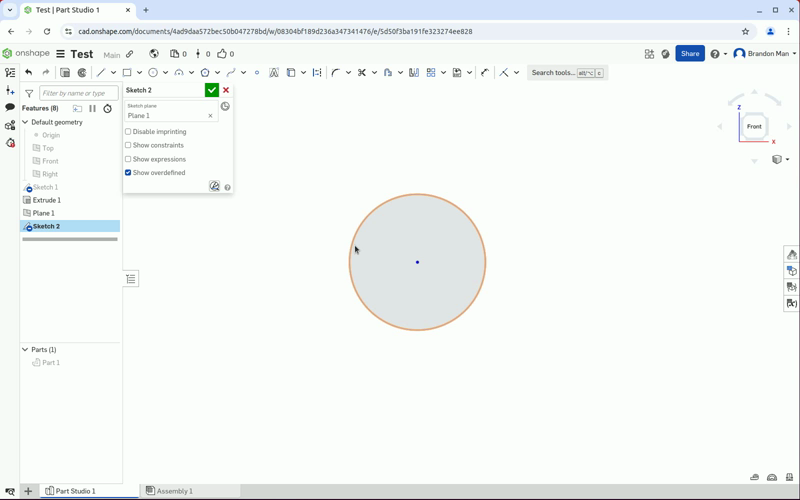
click(355, 245)
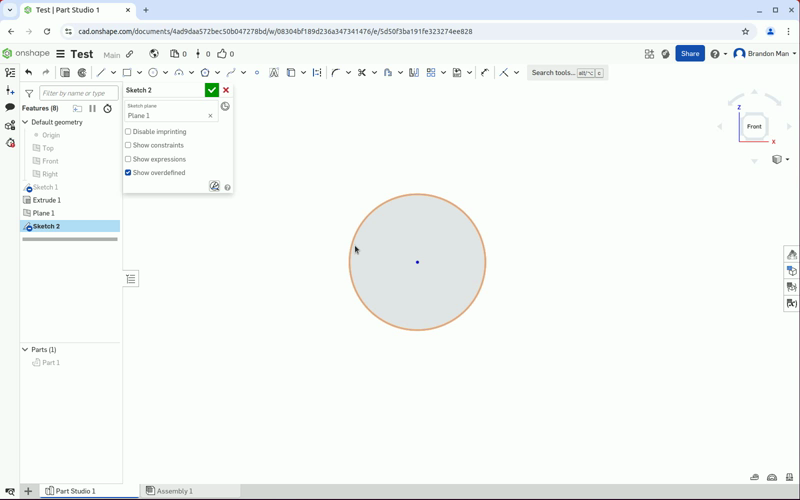
scroll(-6)
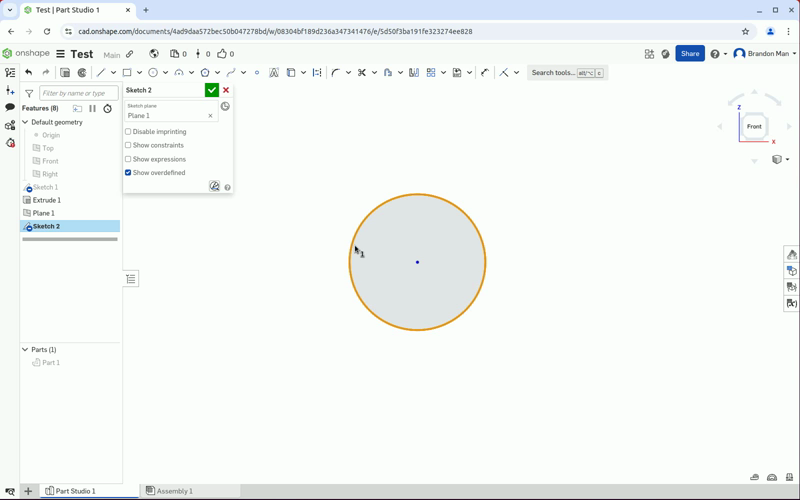
scroll(-6)
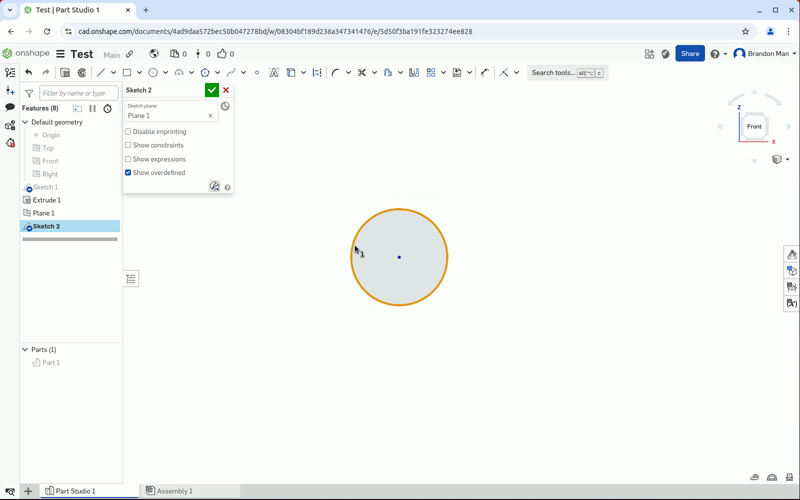
scroll(-6)
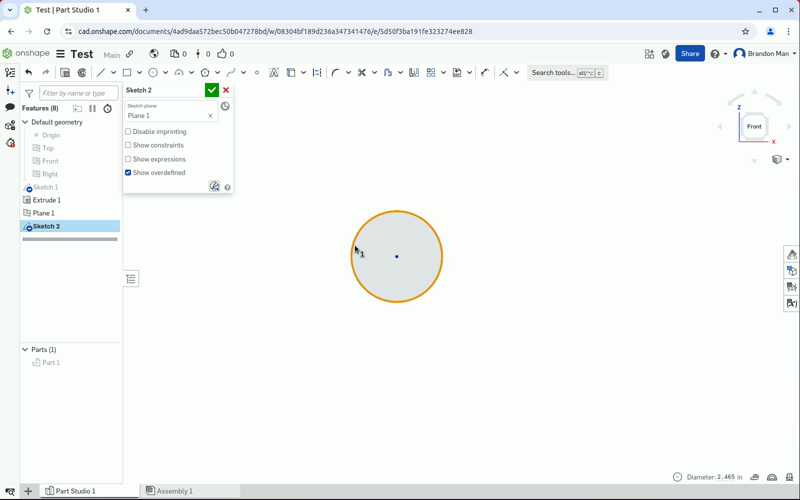
scroll(-6)
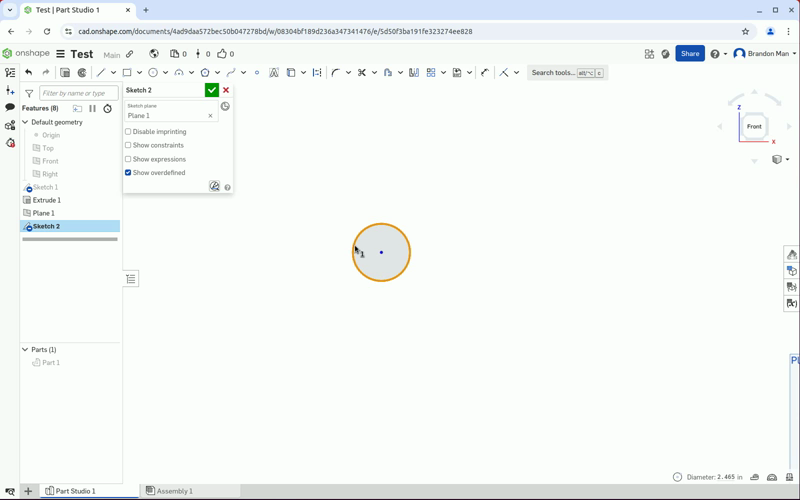
scroll(-6)
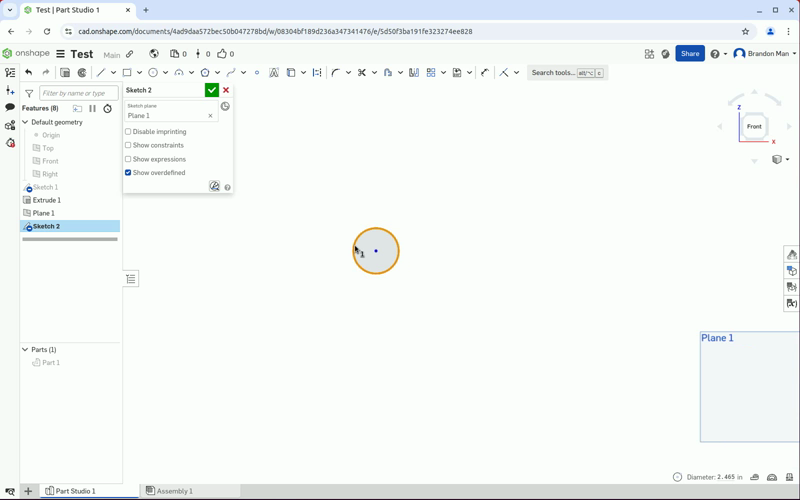
scroll(-6)
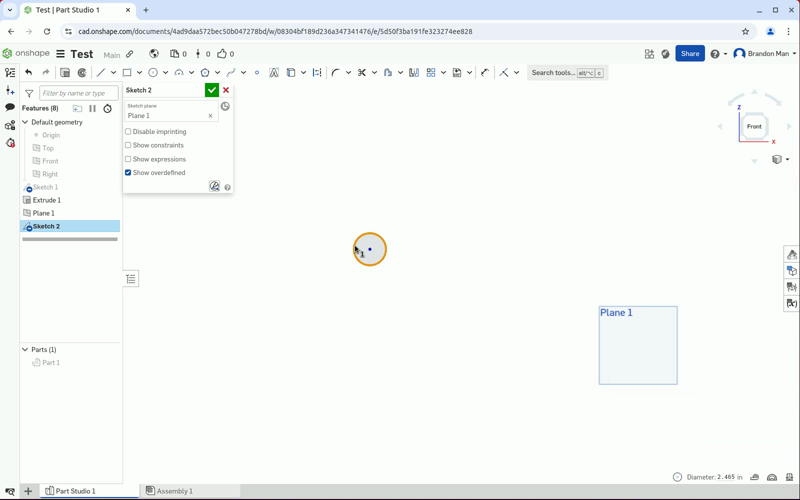
scroll(-6)
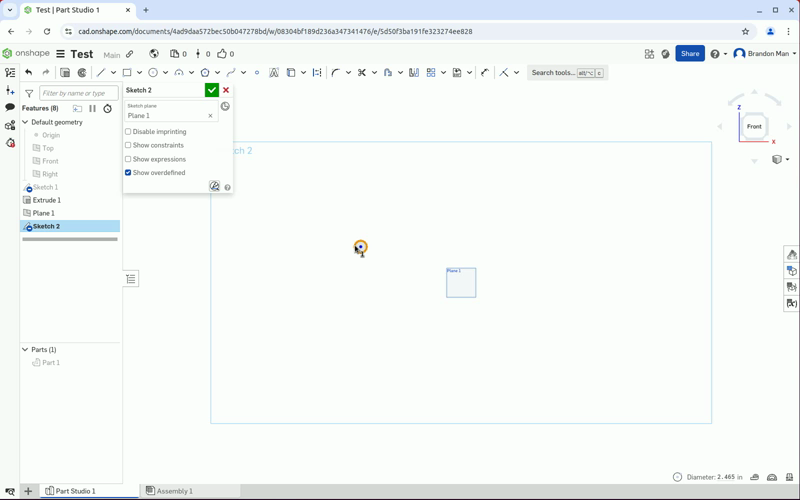
mouse_move(73, 352)
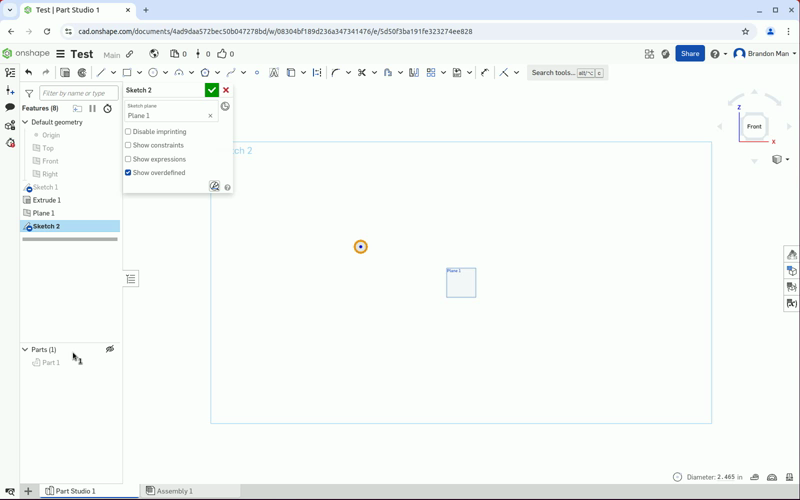
key(shift+y)
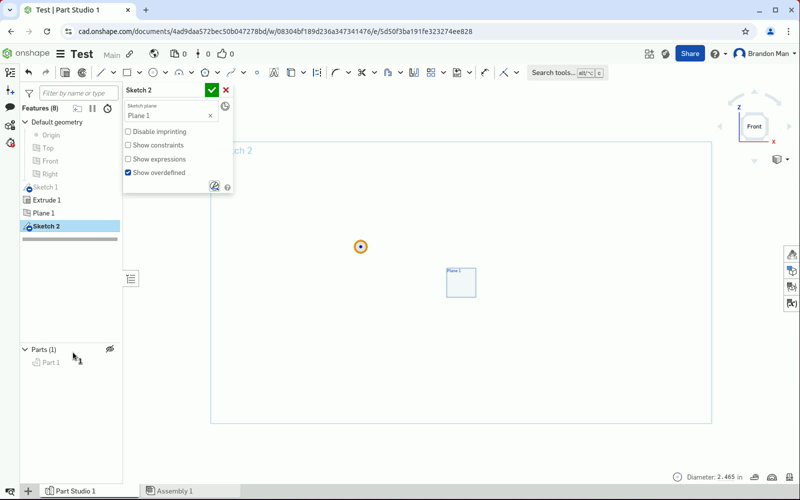
key(shift+e)
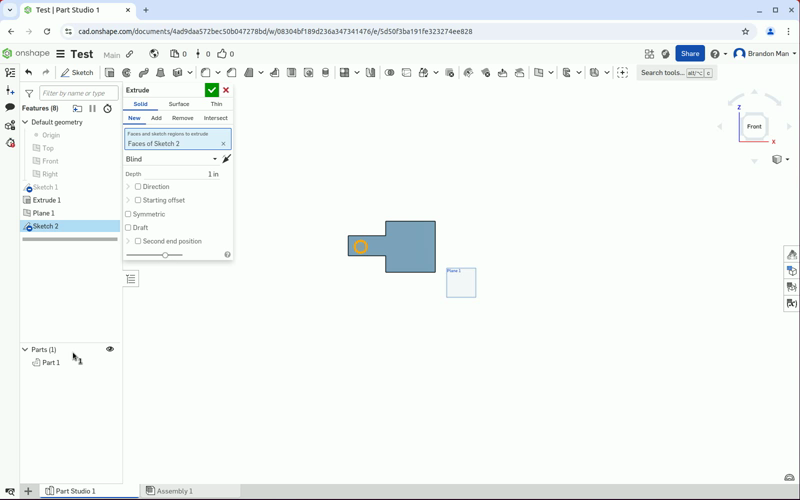
mouse_move(143, 106)
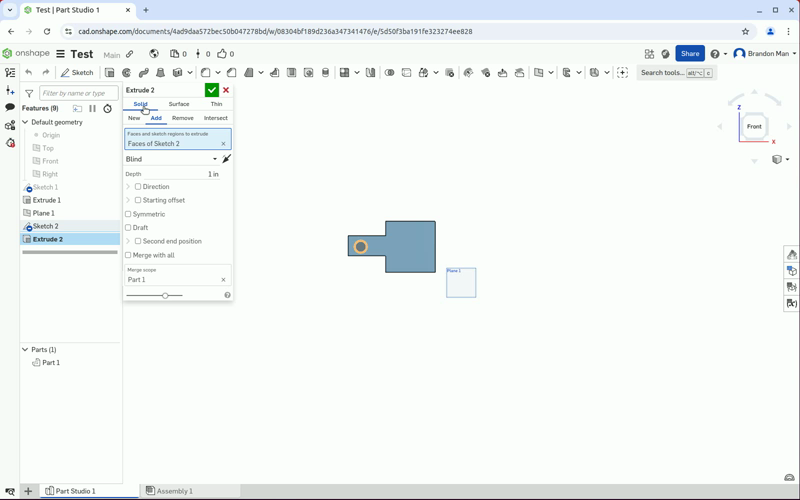
click(143, 106)
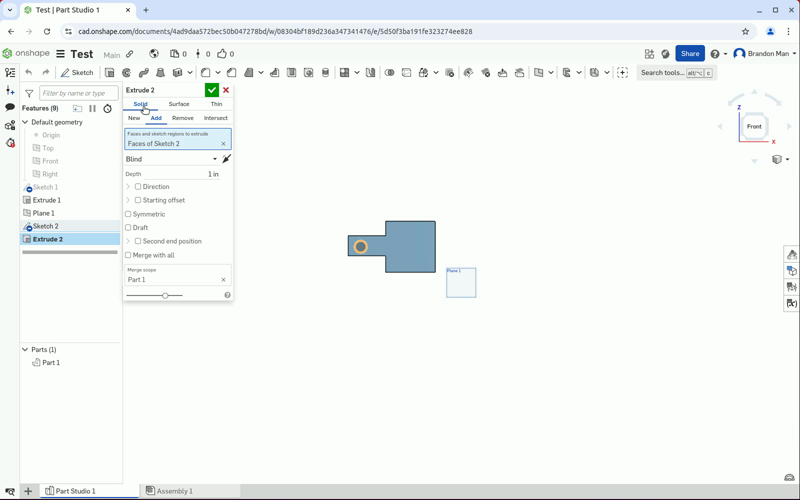
mouse_move(137, 120)
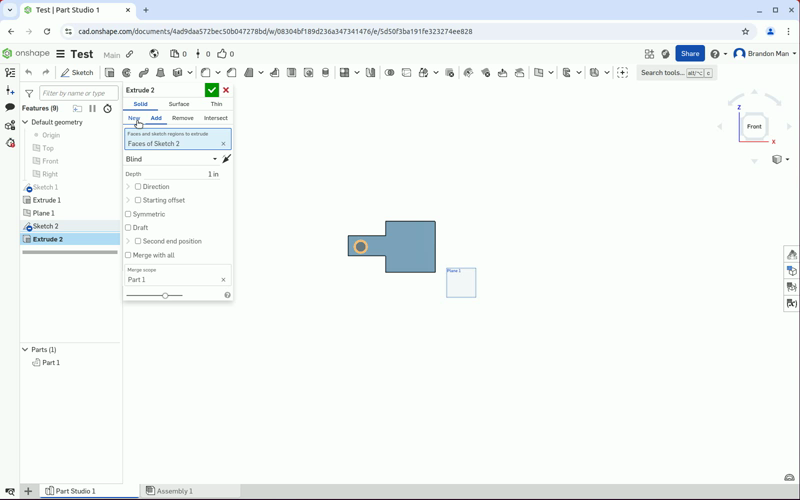
click(137, 120)
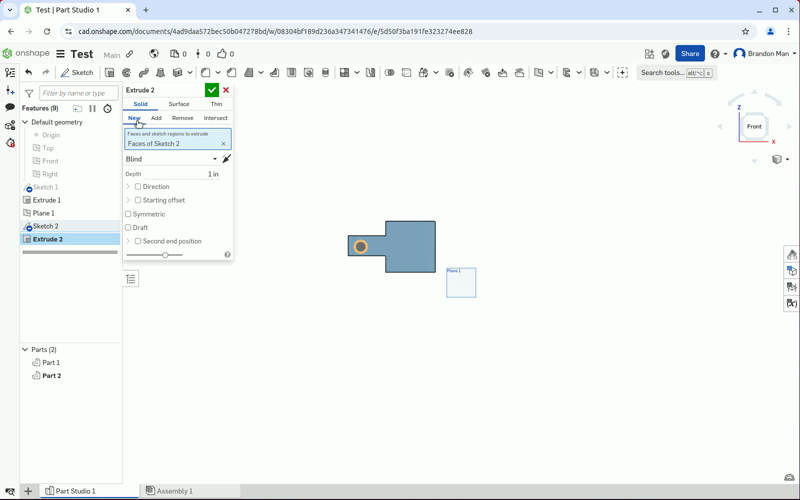
key(tab, 4)
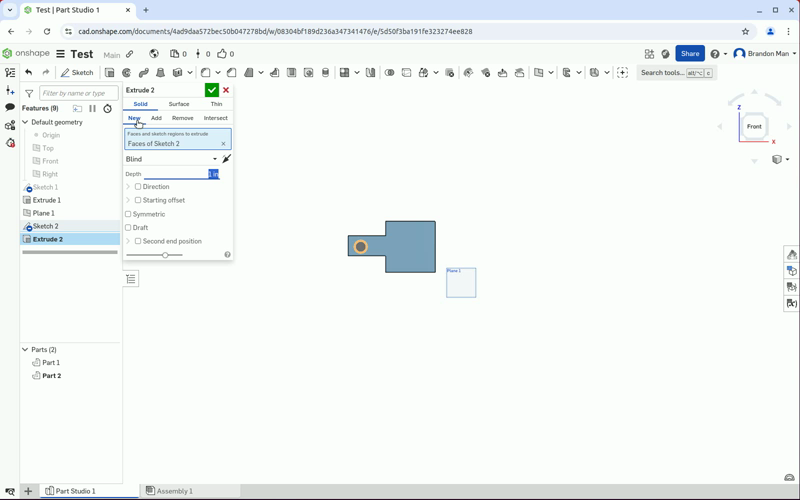
text(4.092)
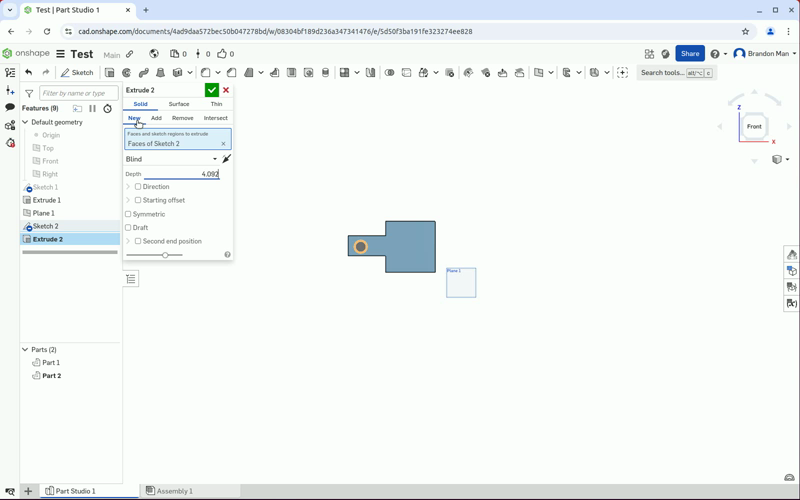
key(enter)
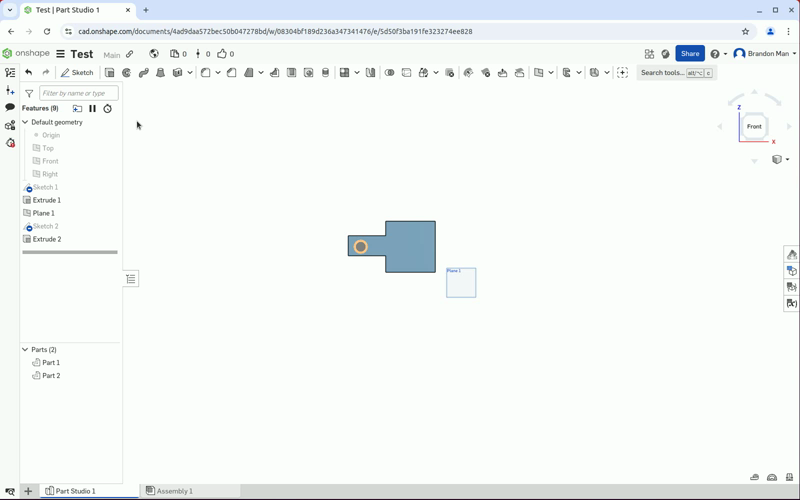
key(shift+h)
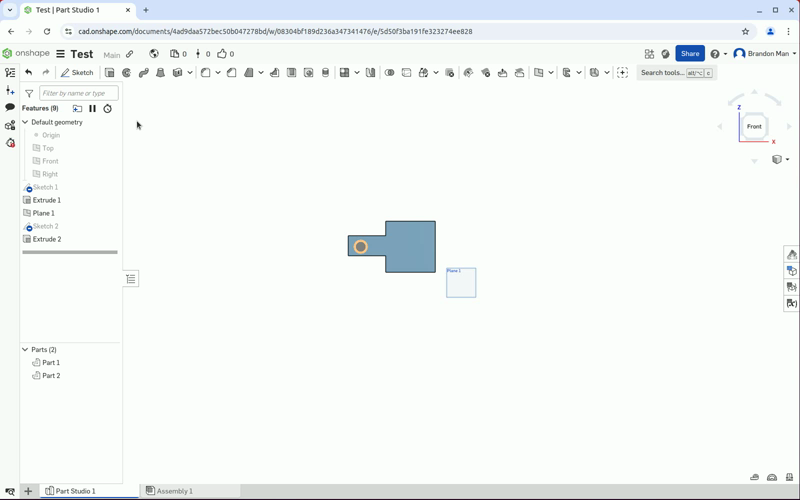
key(shift+h)
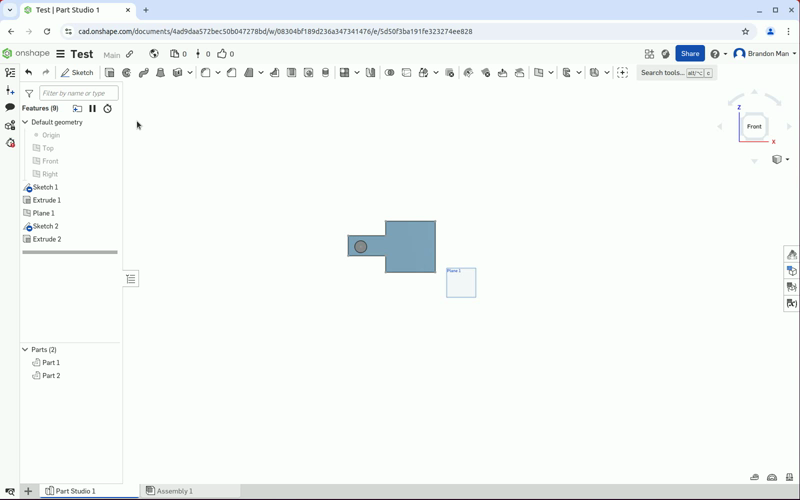
key(shift+7)
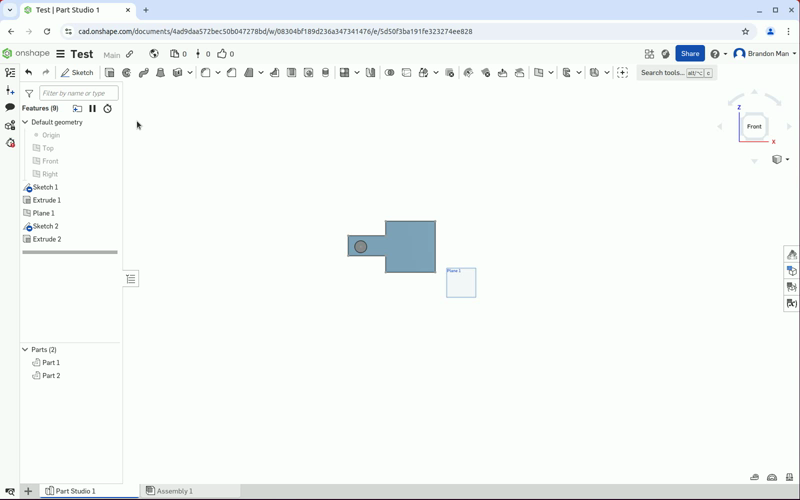
key(left, 2)
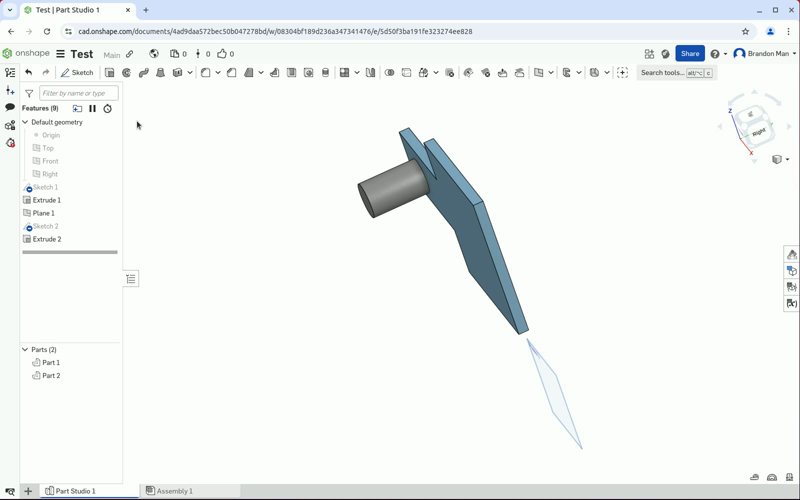
key(down, 2)
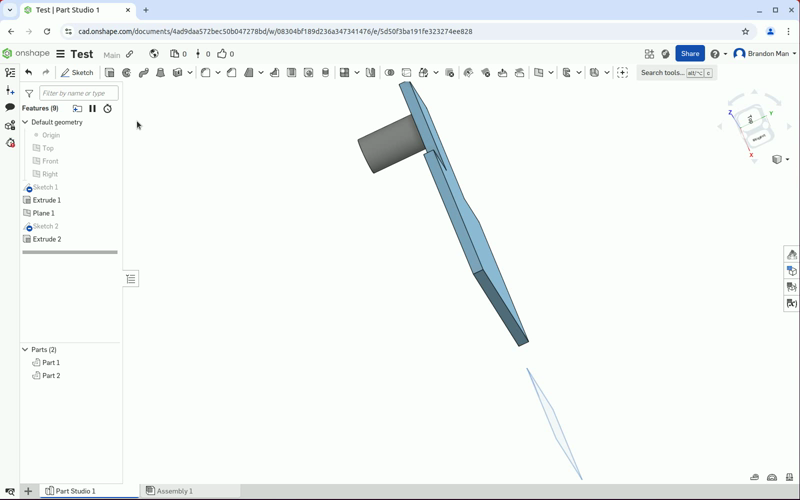
key(up, 2)
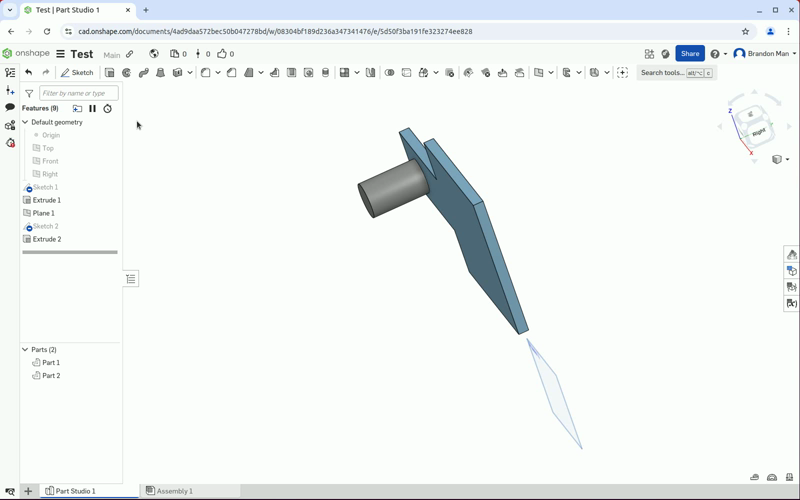
key(right, 2)
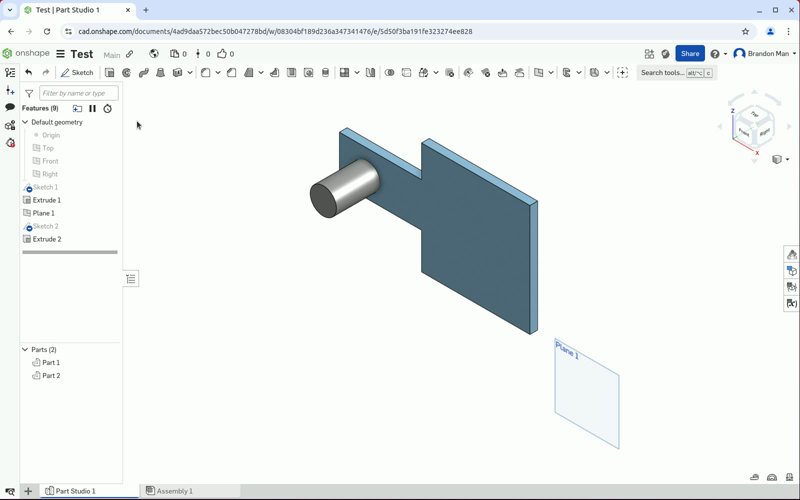
mouse_move(73, 189)
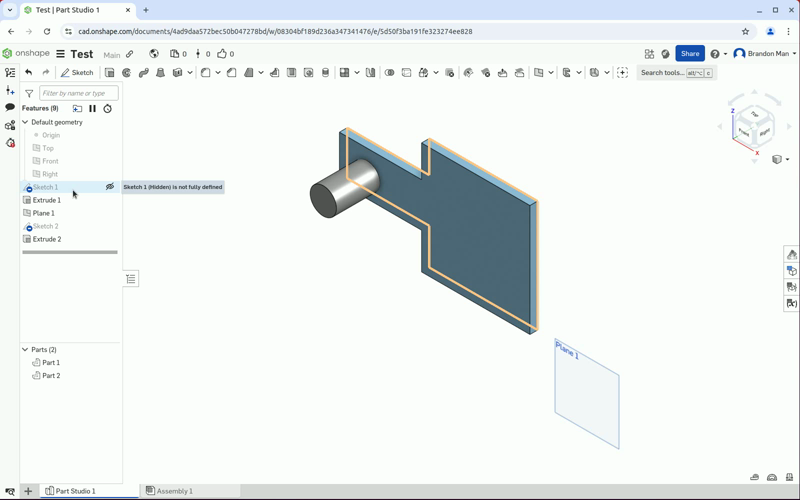
click(73, 189)